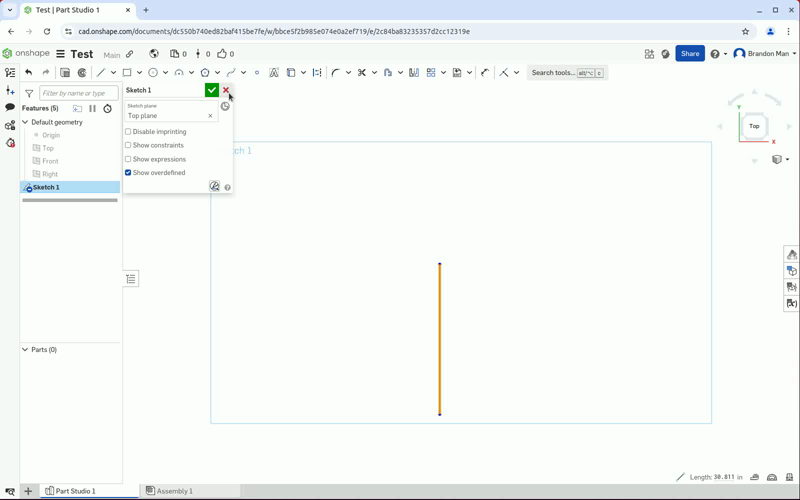
key(shift+h)
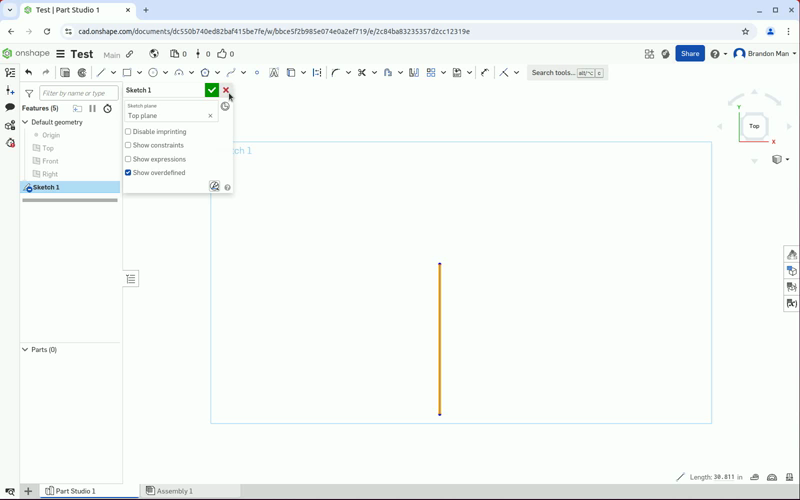
key(shift+s)
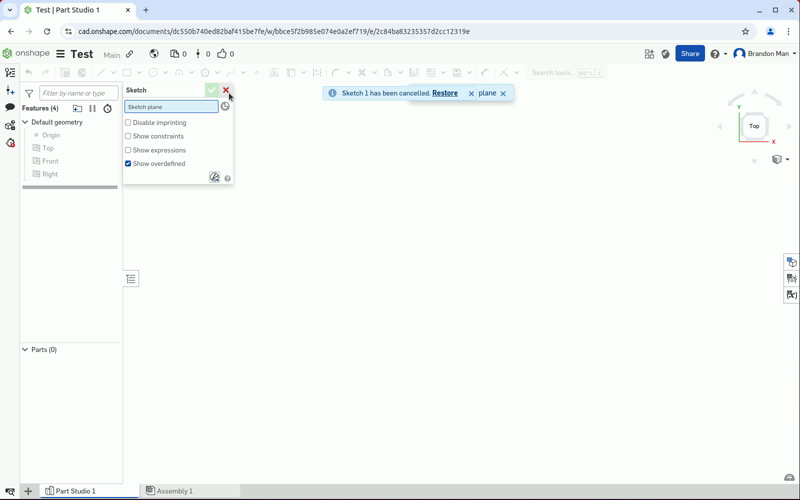
mouse_move(73, 150)
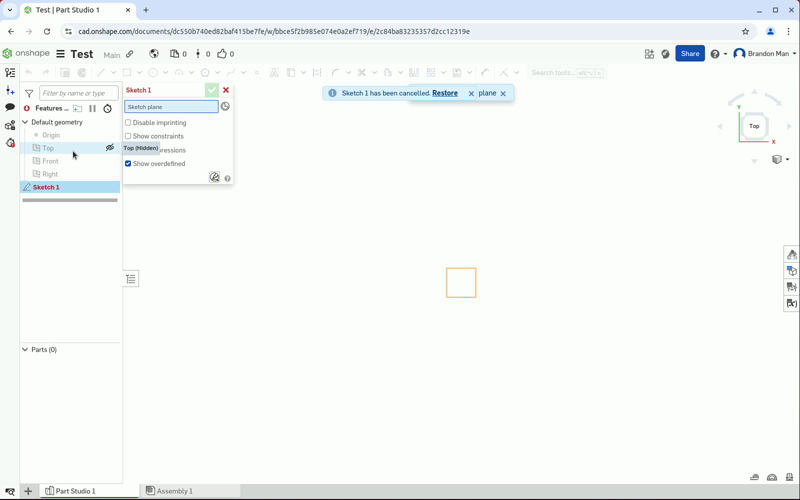
click(73, 150)
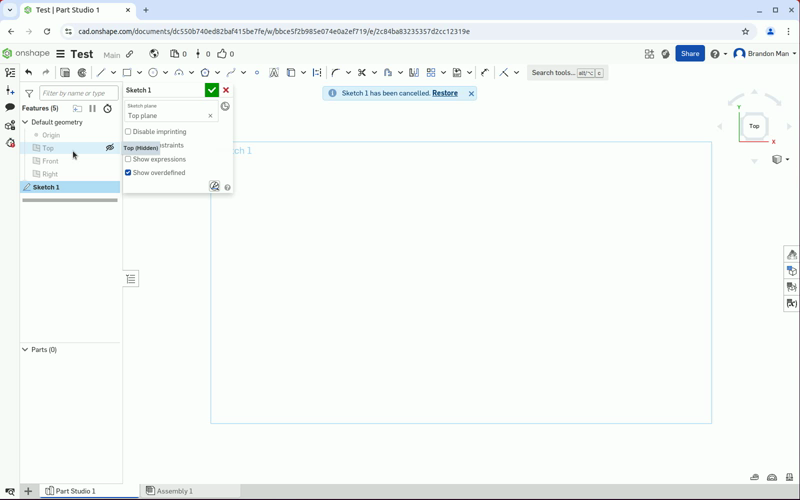
mouse_move(73, 352)
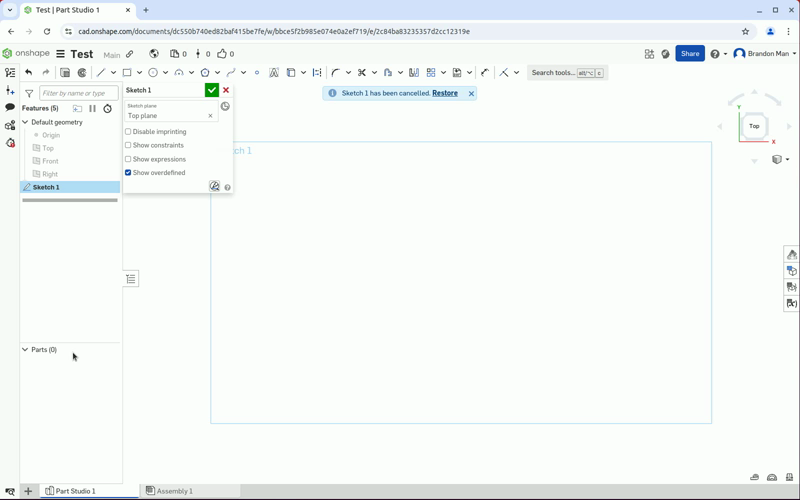
key(y)
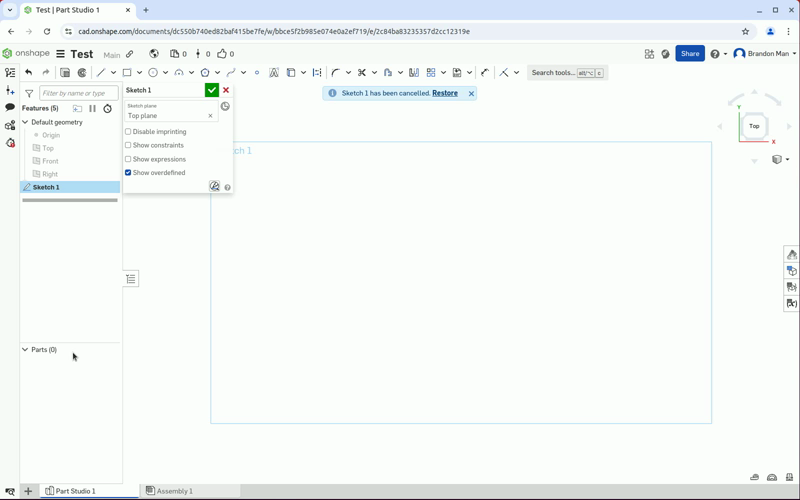
key(l)
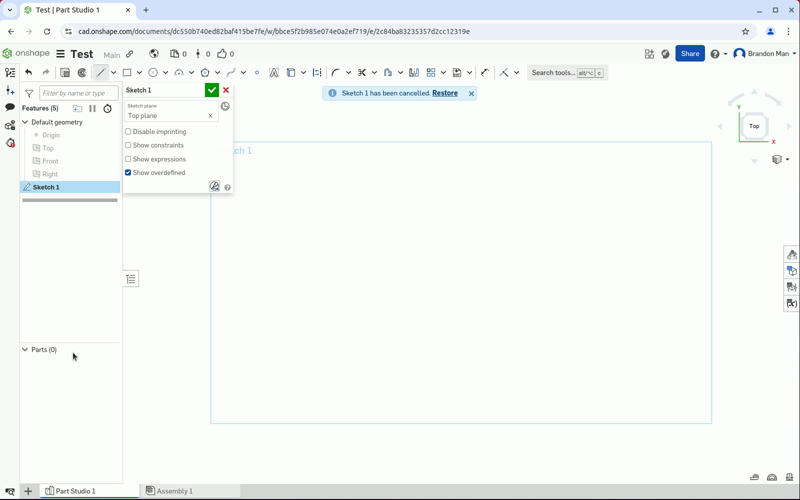
key_down(shift)
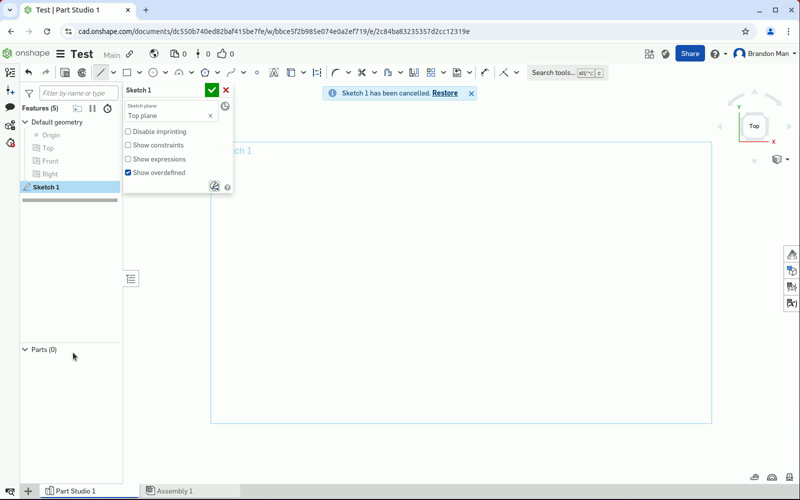
mouse_move(460, 387)
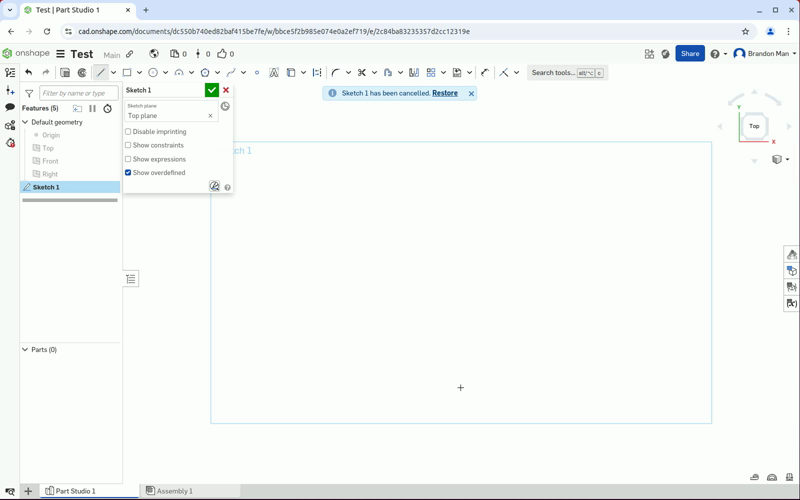
click(460, 387)
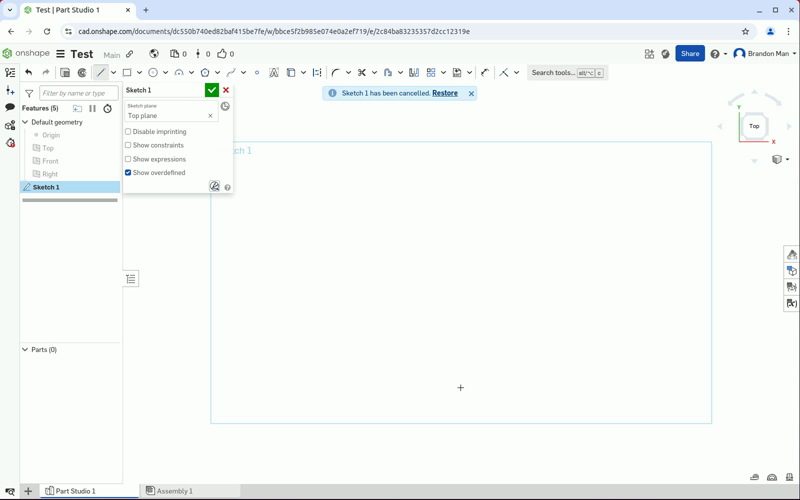
key_up(shift)
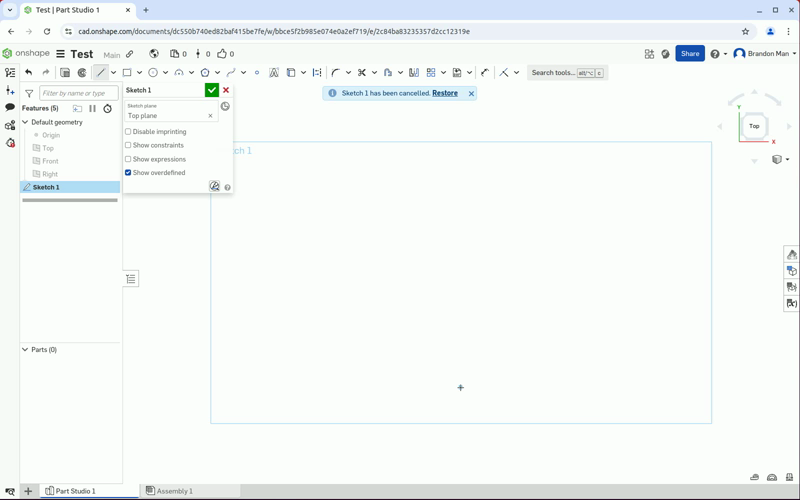
key_down(shift)
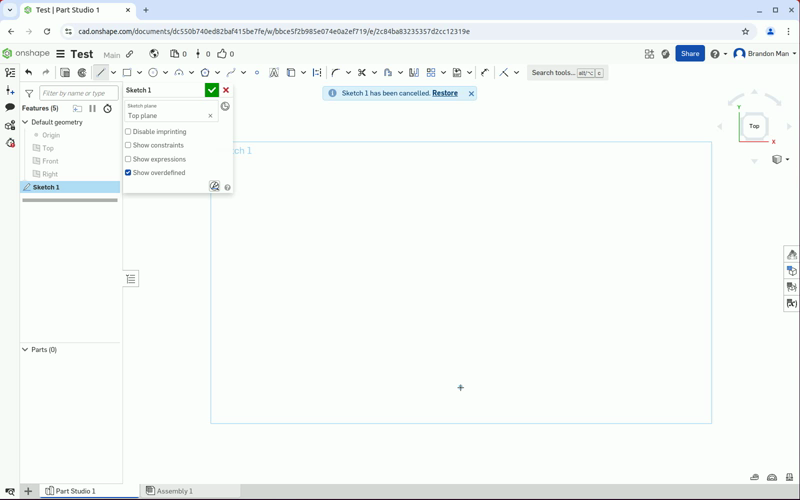
mouse_move(490, 387)
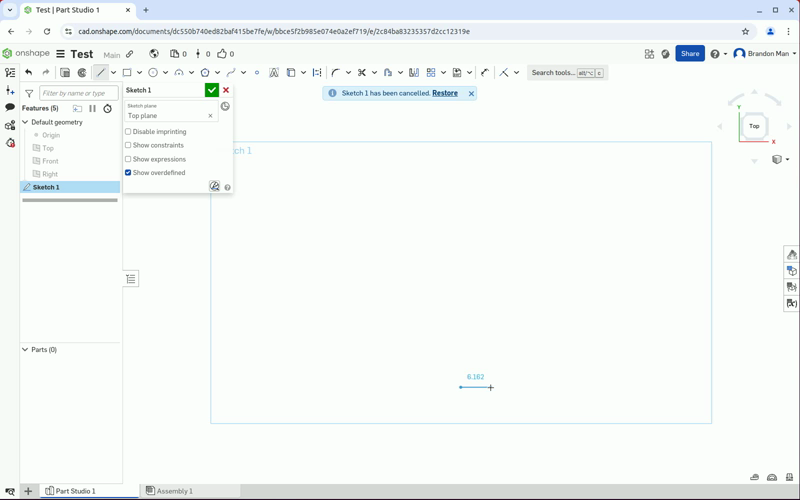
mouse_move(514, 387)
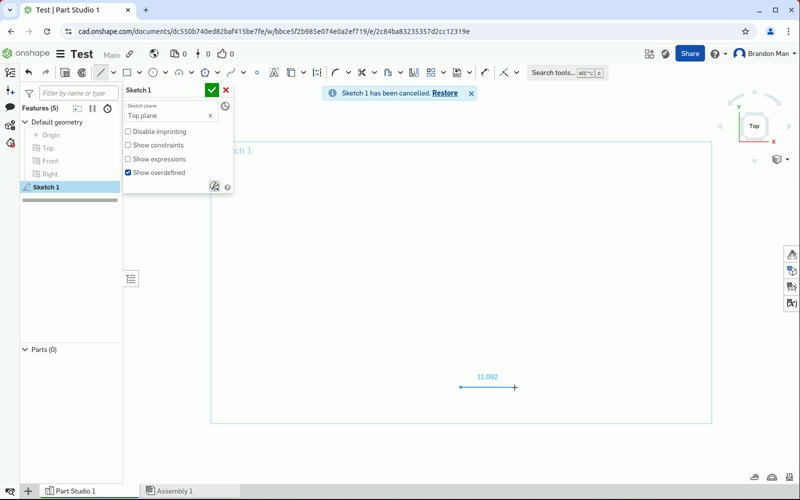
click(514, 387)
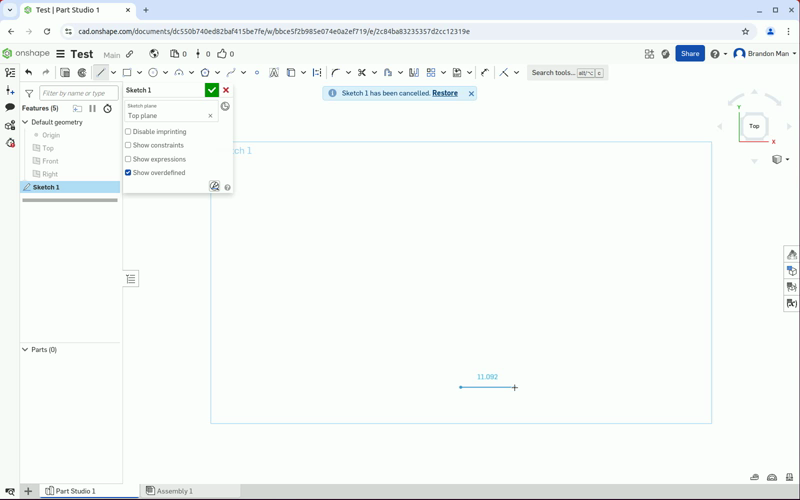
key_up(shift)
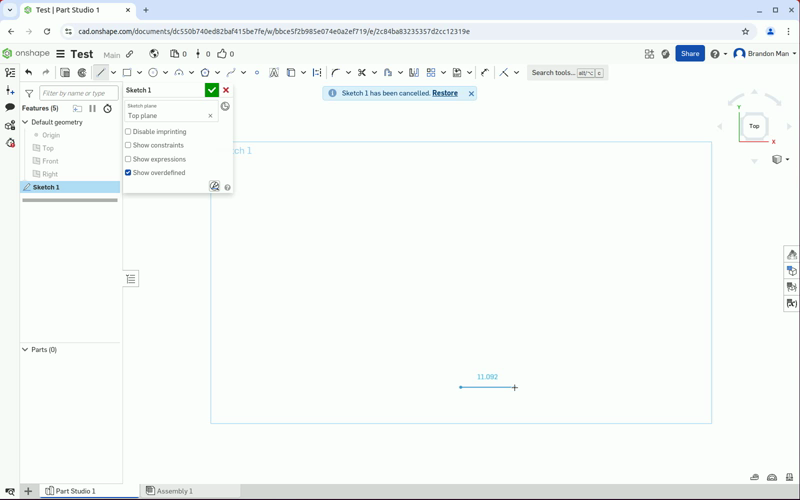
key_down(shift)
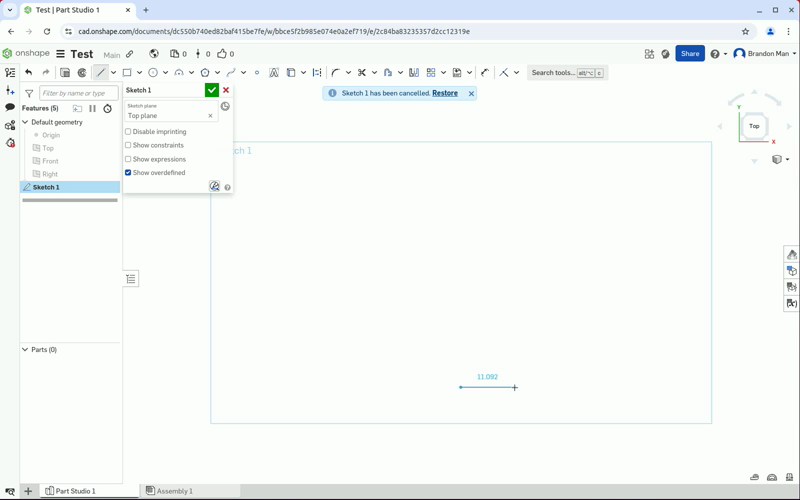
mouse_move(514, 282)
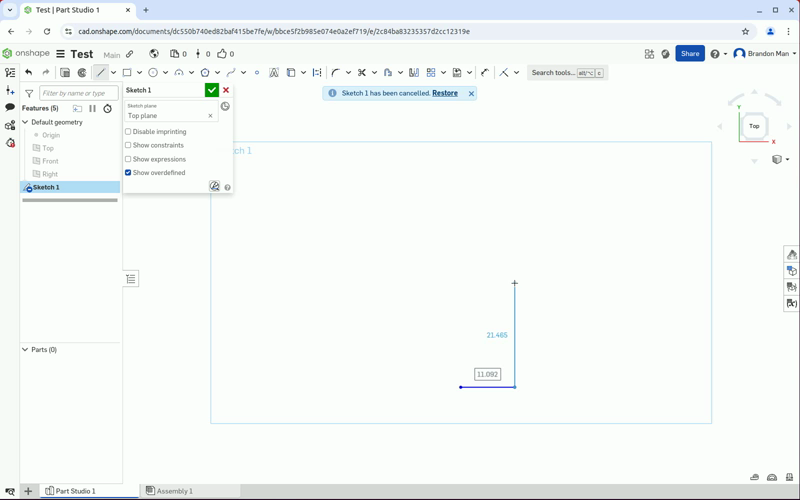
click(514, 282)
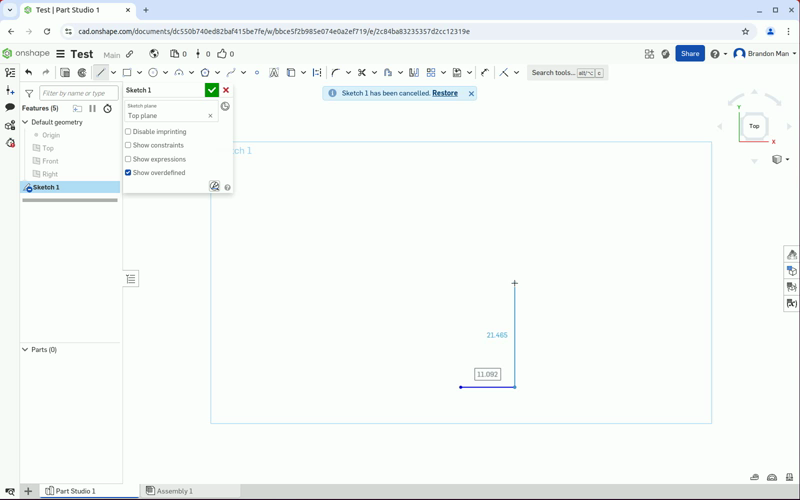
key_up(shift)
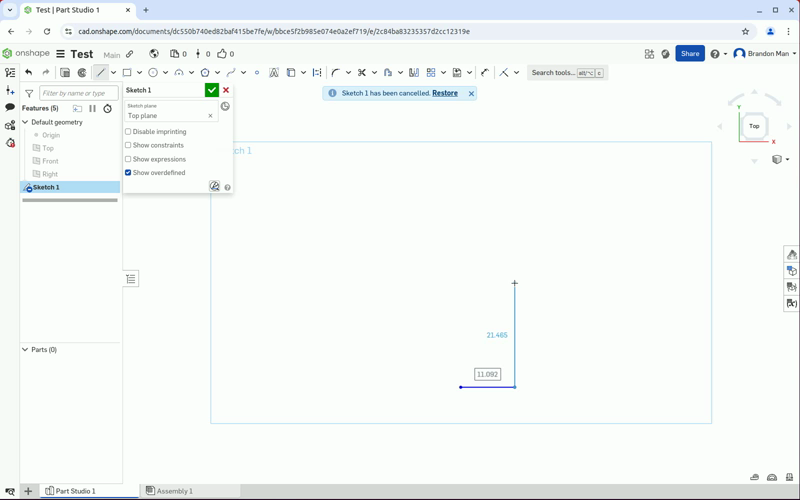
key_down(shift)
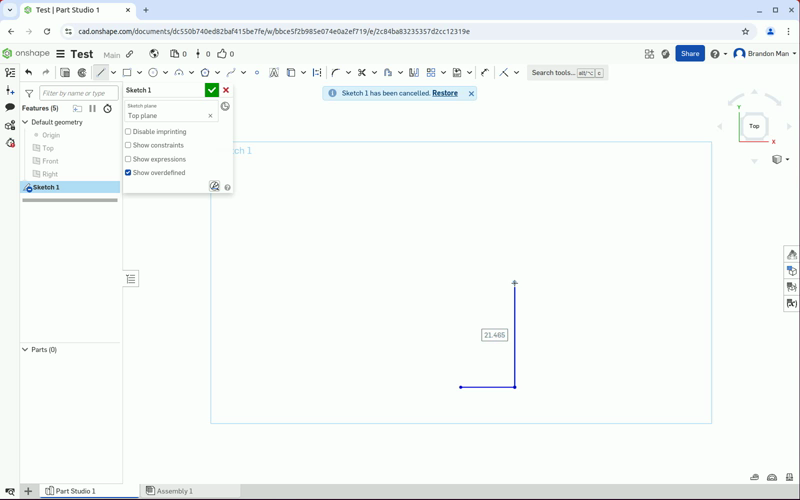
mouse_move(544, 282)
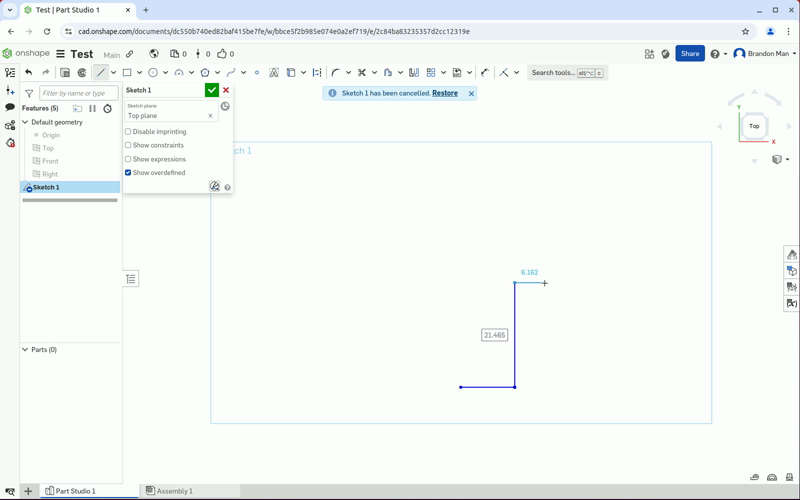
mouse_move(460, 282)
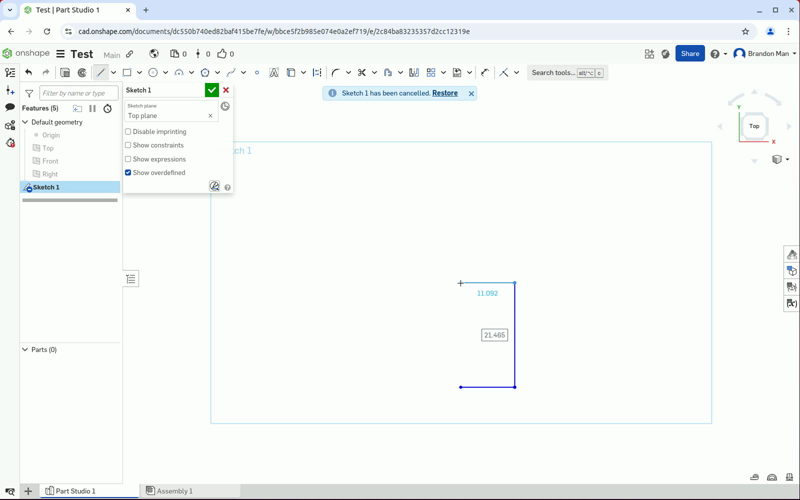
click(460, 282)
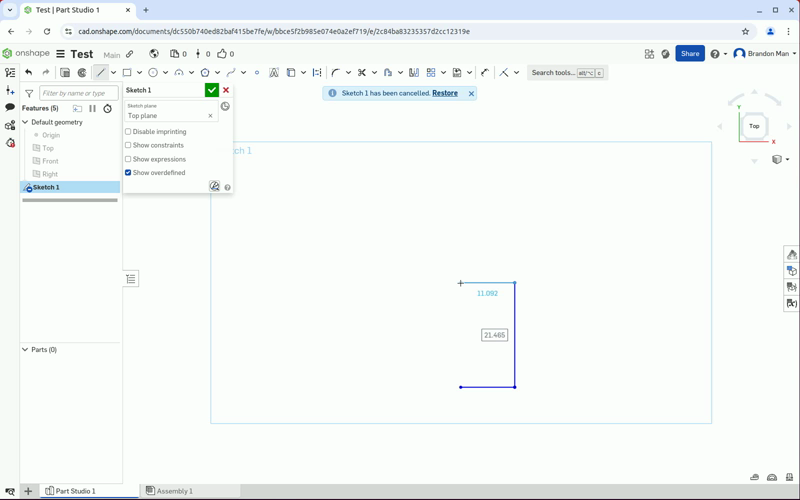
key_up(shift)
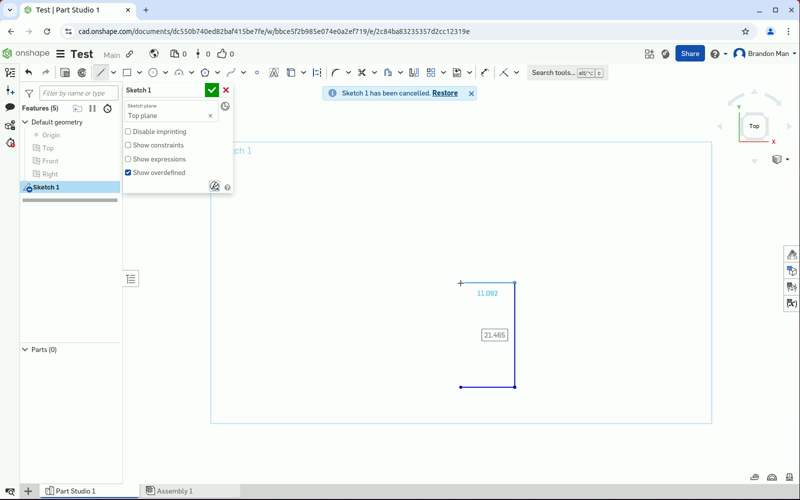
key_down(shift)
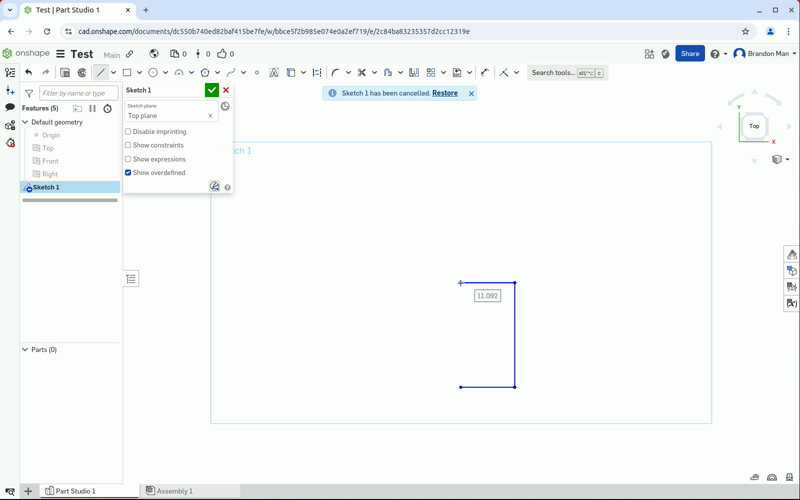
mouse_move(460, 387)
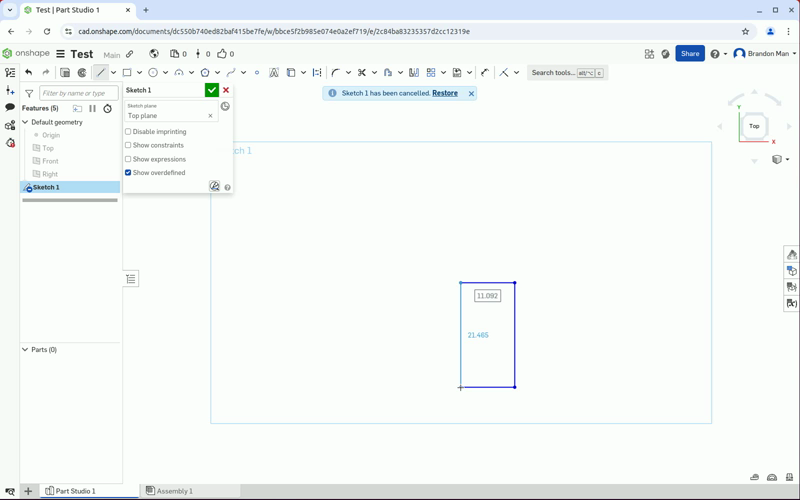
key_up(shift)
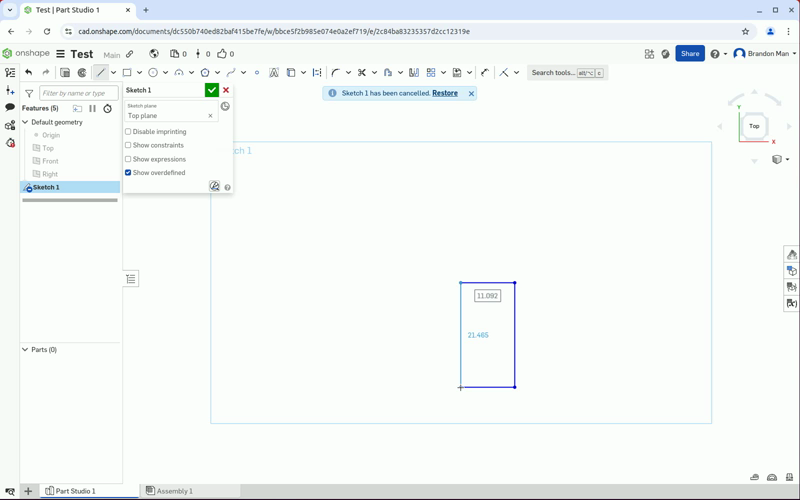
click(460, 387)
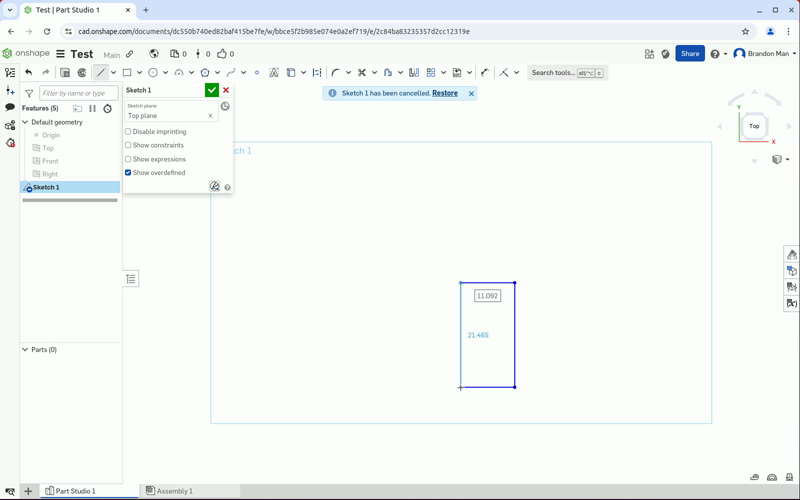
key(esc)
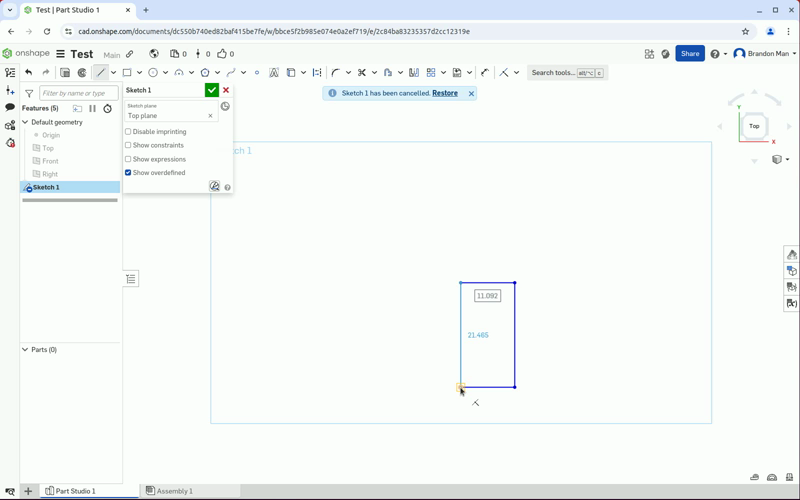
key(c)
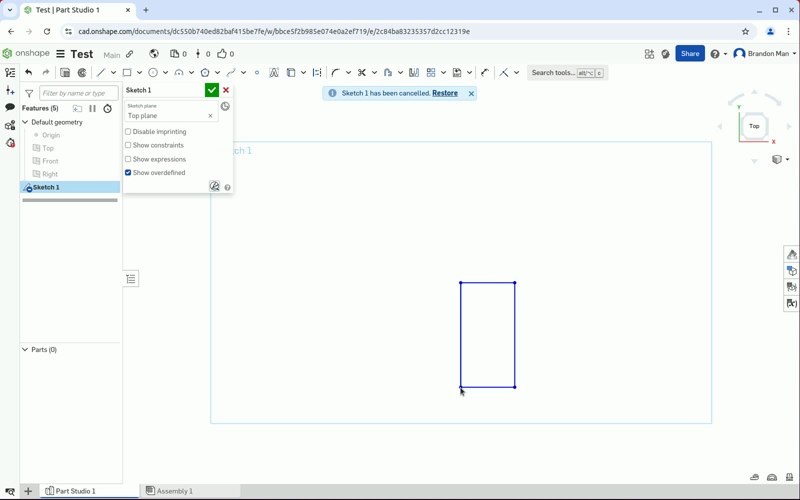
key_down(shift)
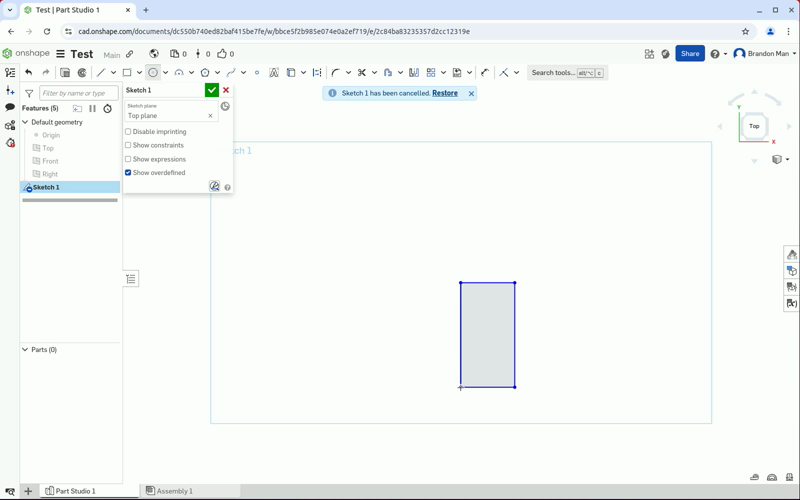
mouse_move(487, 360)
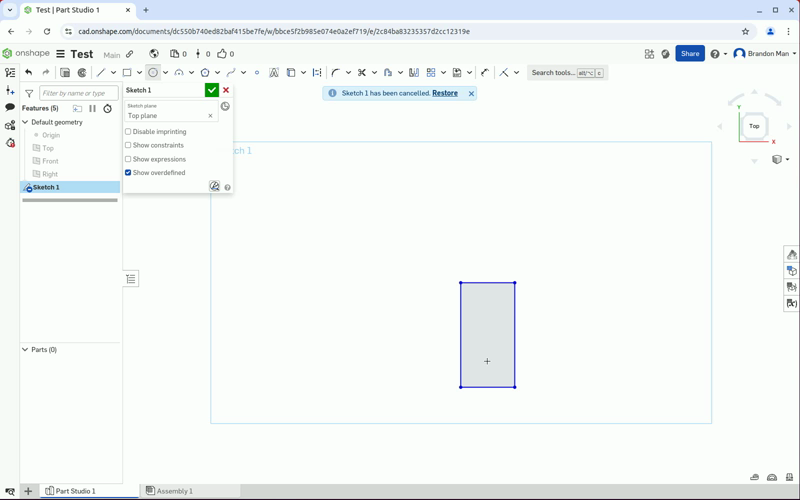
click(487, 360)
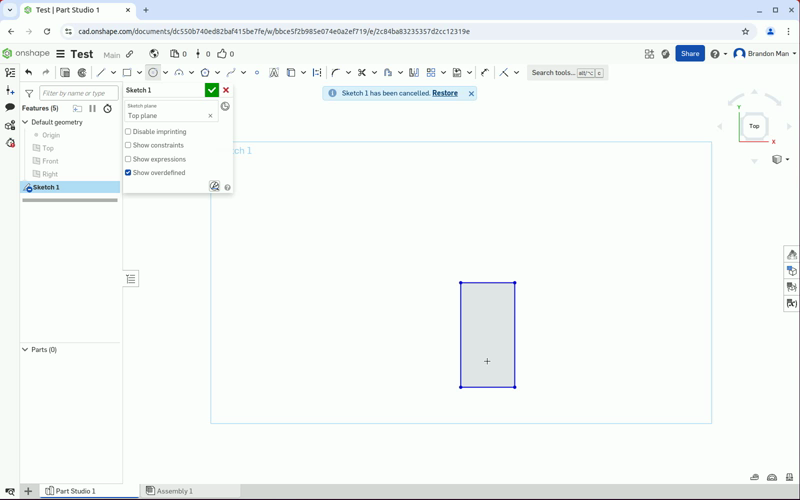
key_up(shift)
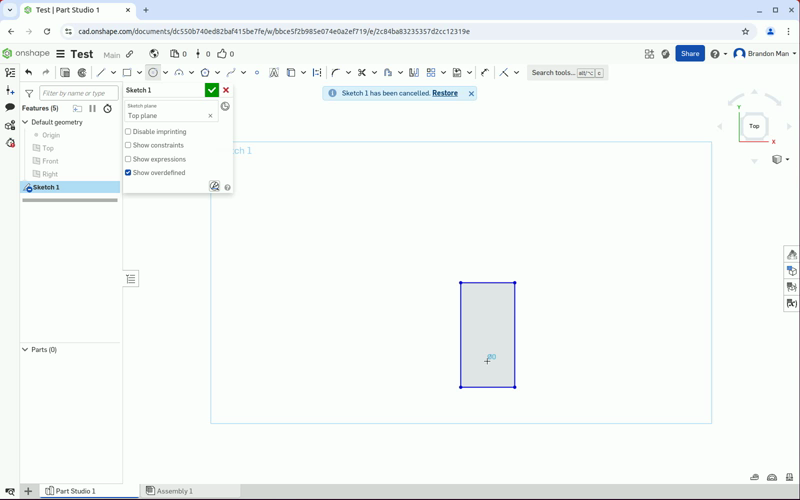
mouse_move(502, 360)
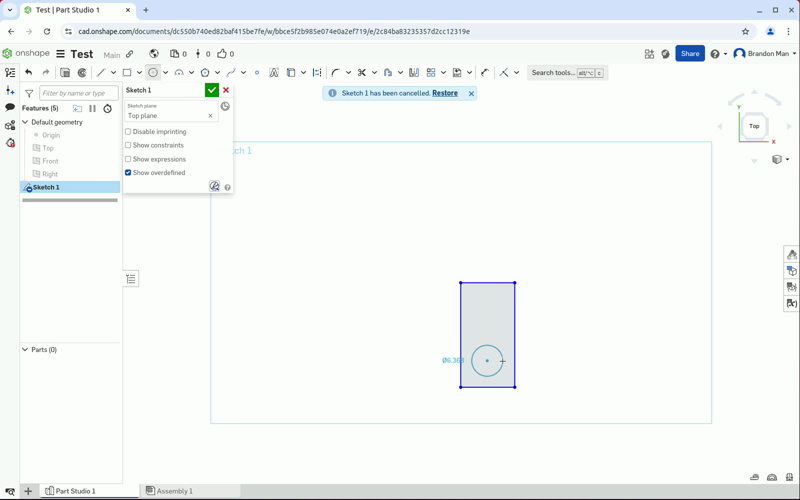
click(502, 360)
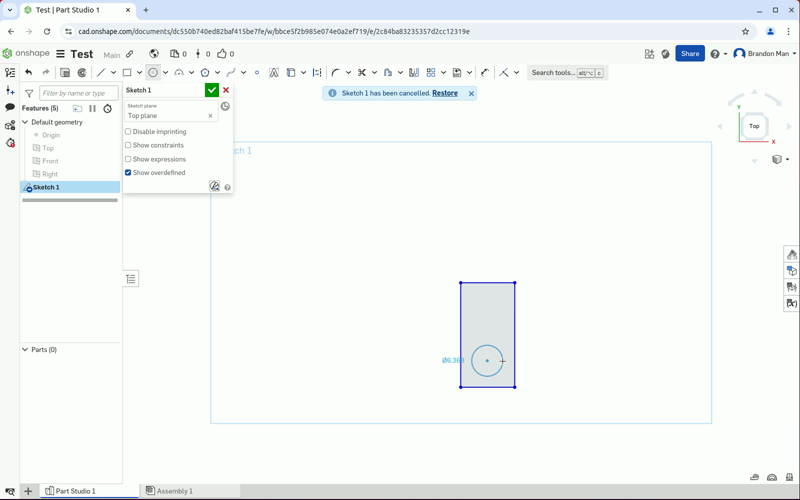
key(esc)
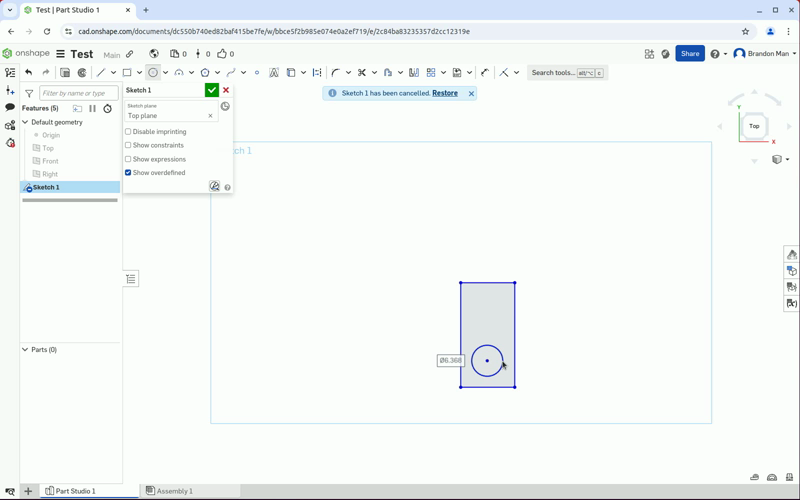
key(c)
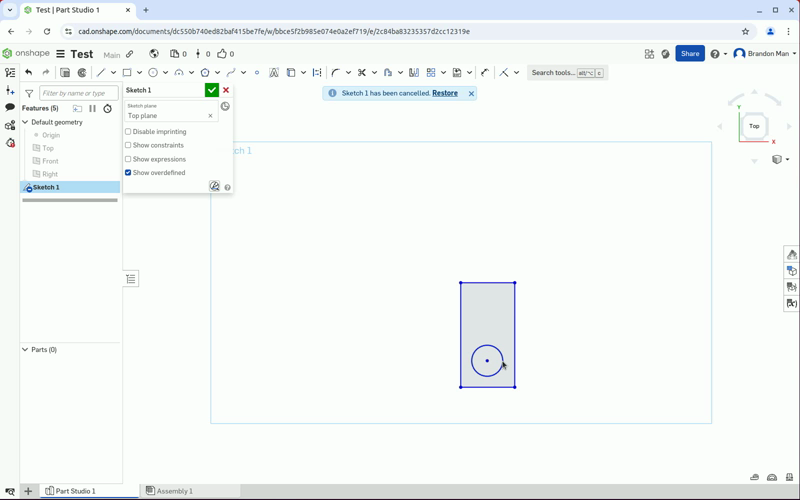
key_down(shift)
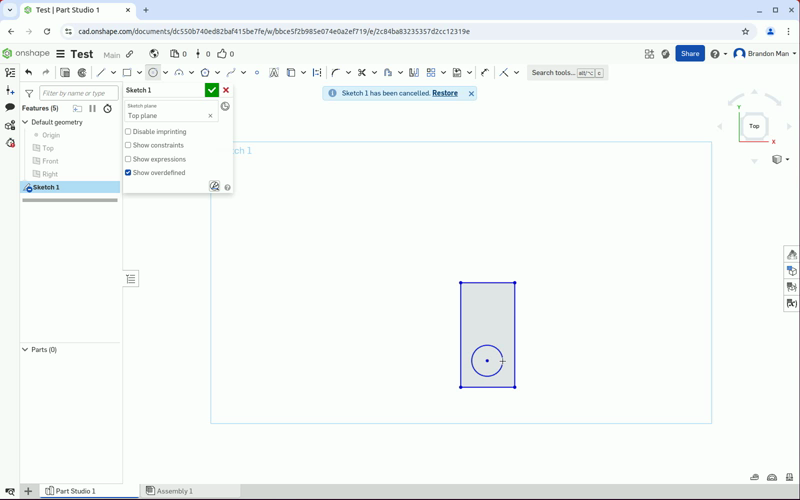
mouse_move(487, 309)
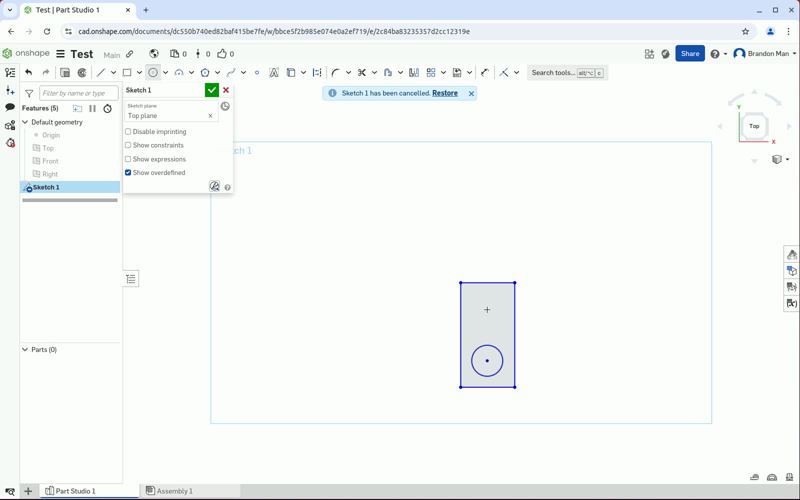
click(487, 309)
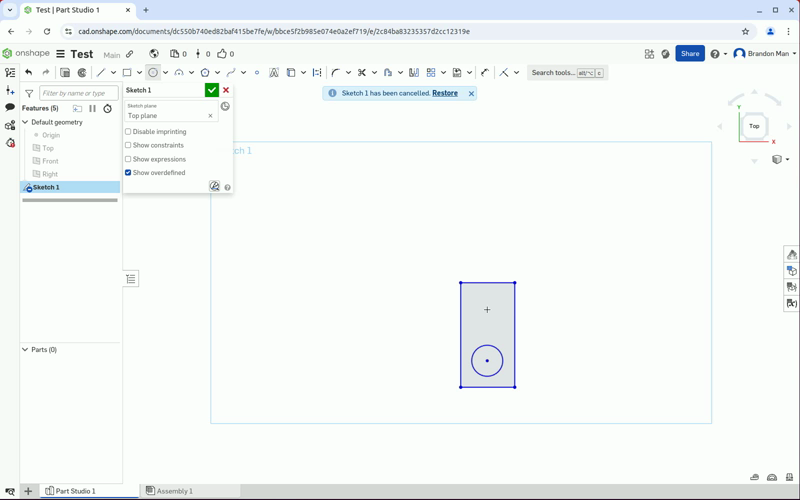
key_up(shift)
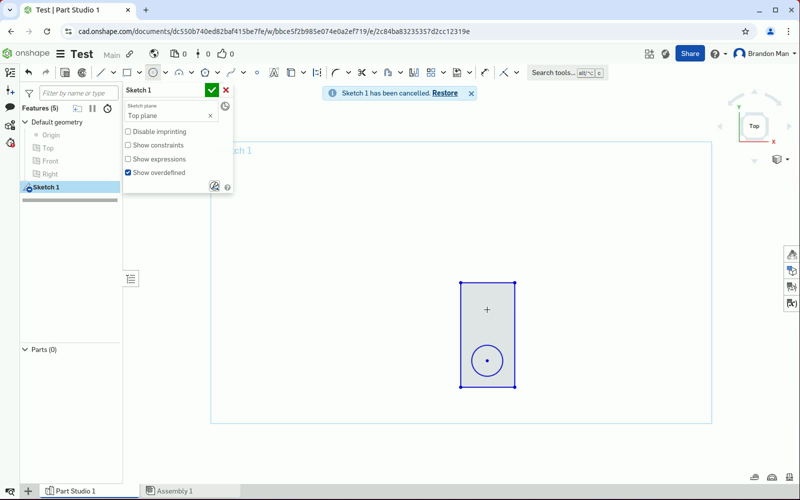
mouse_move(502, 309)
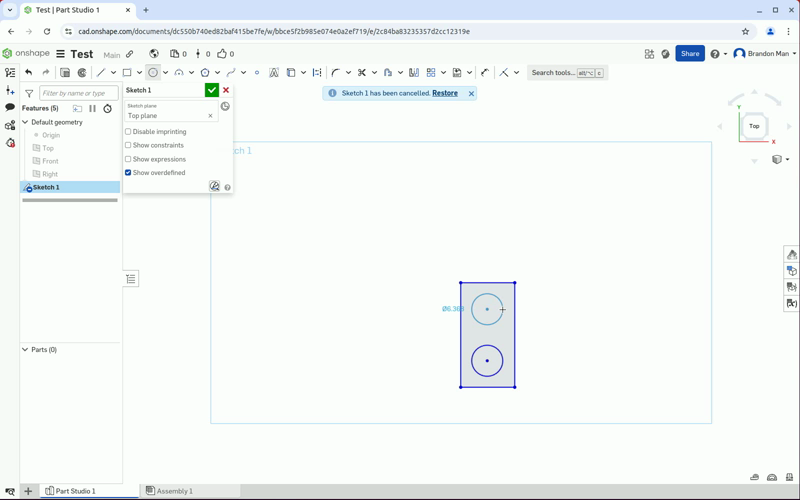
click(502, 309)
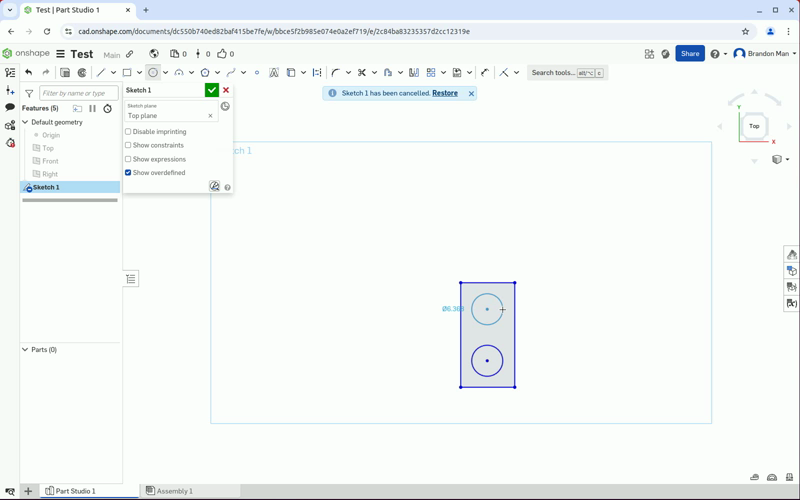
key(esc)
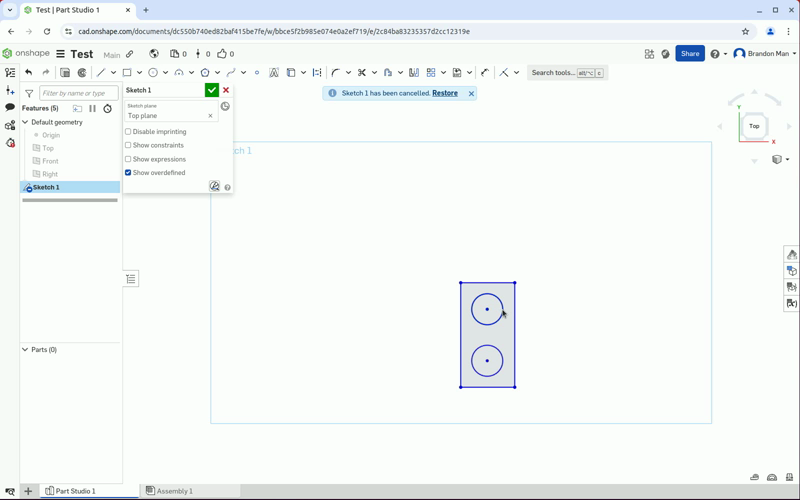
mouse_move(468, 288)
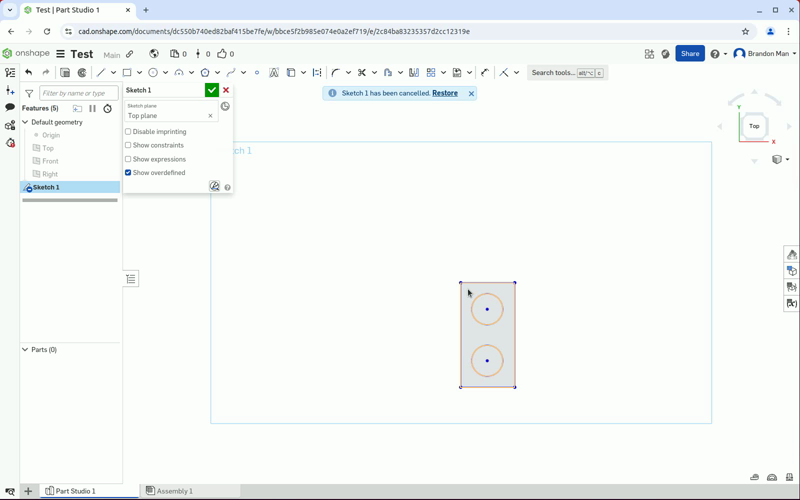
click(468, 288)
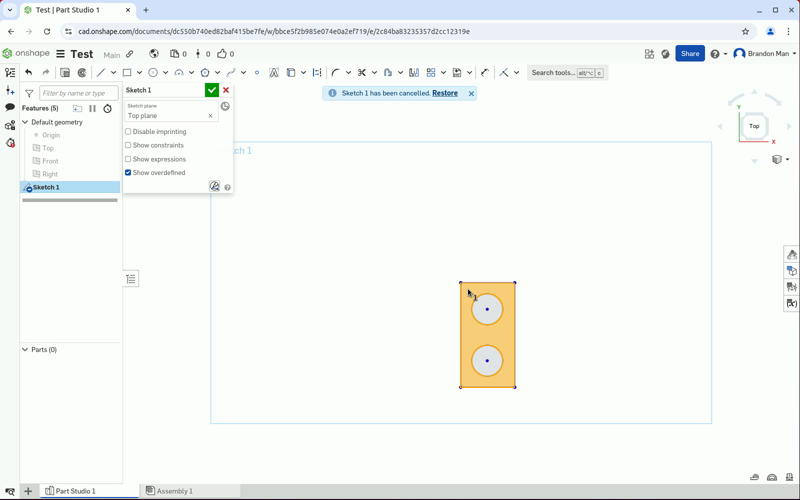
mouse_move(73, 352)
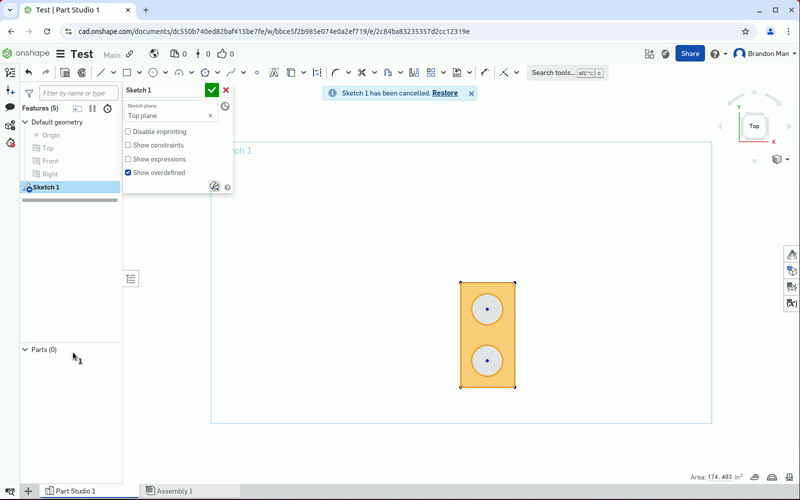
key(shift+y)
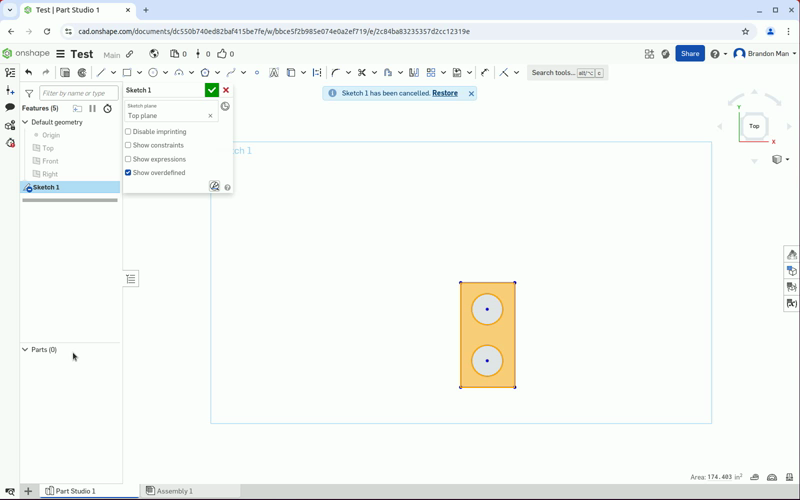
key(shift+e)
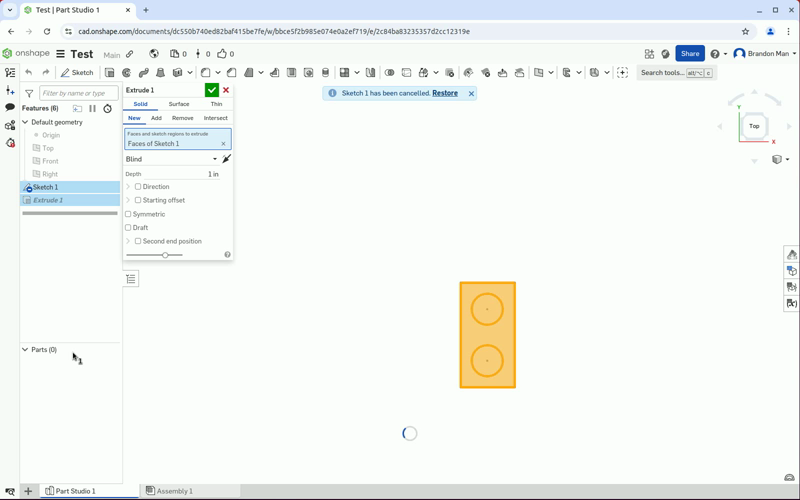
mouse_move(143, 106)
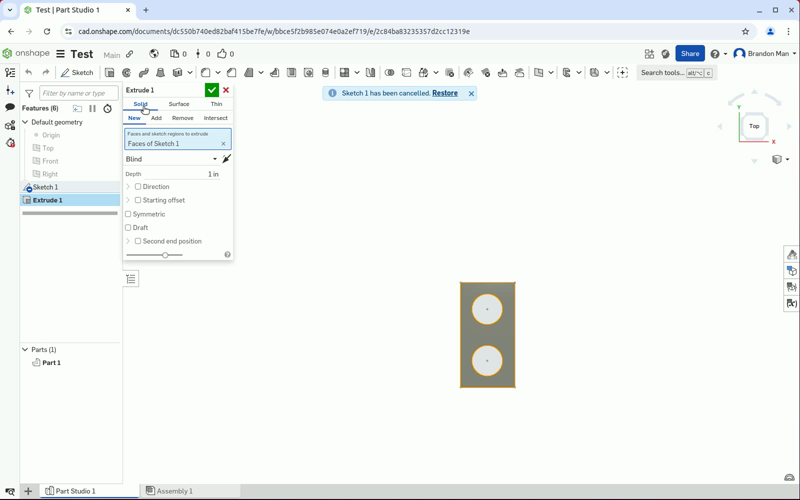
click(143, 106)
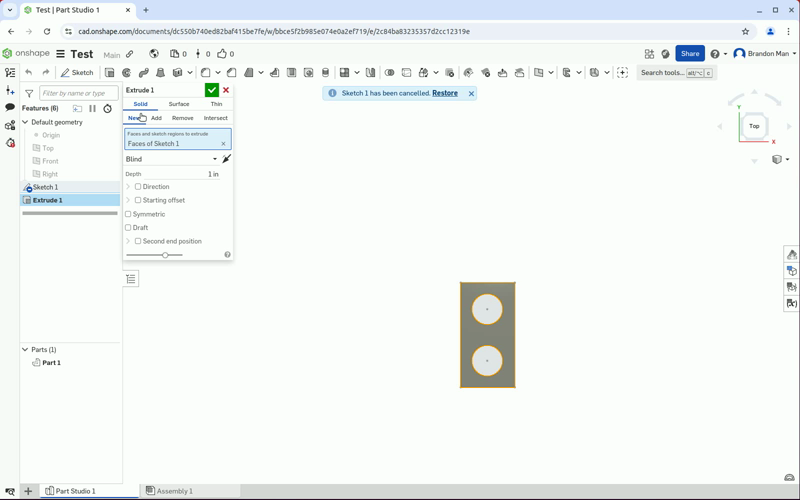
mouse_move(137, 120)
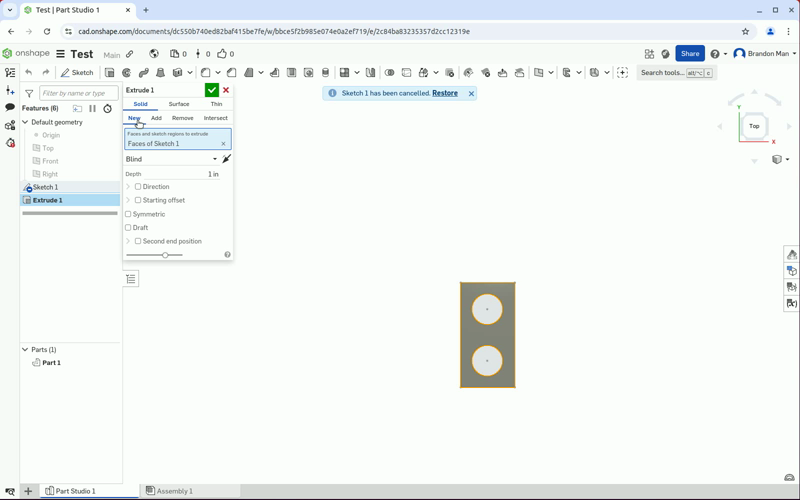
click(137, 120)
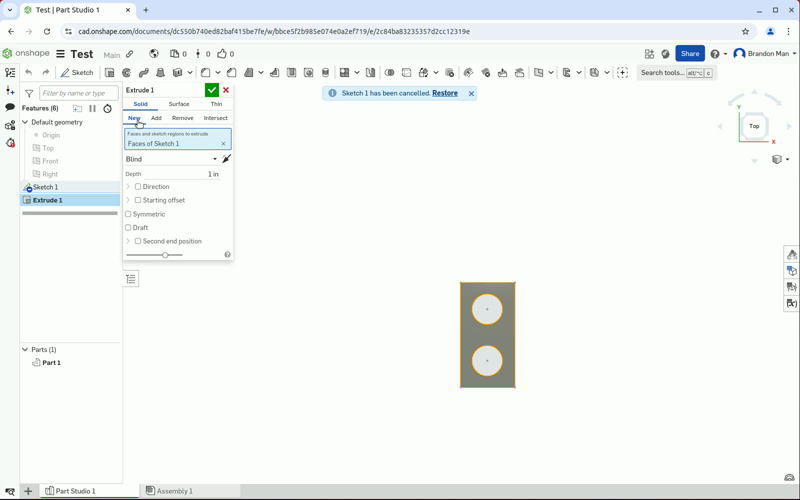
key(tab, 4)
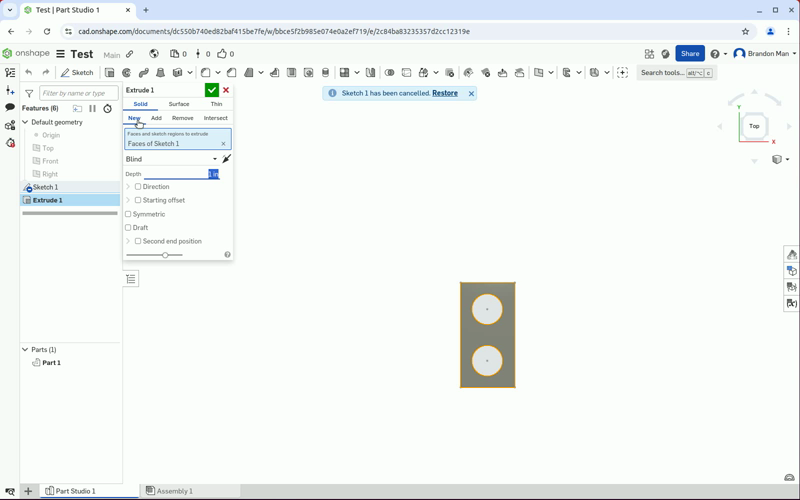
text(-10.832)
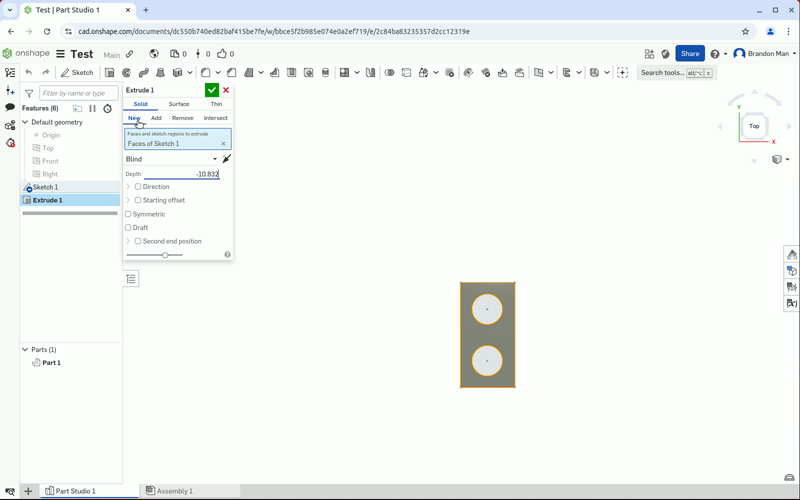
key(enter)
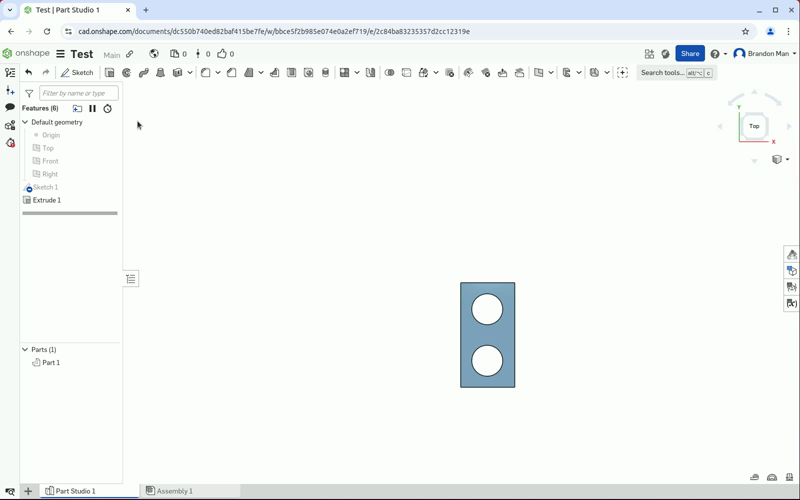
key(shift+h)
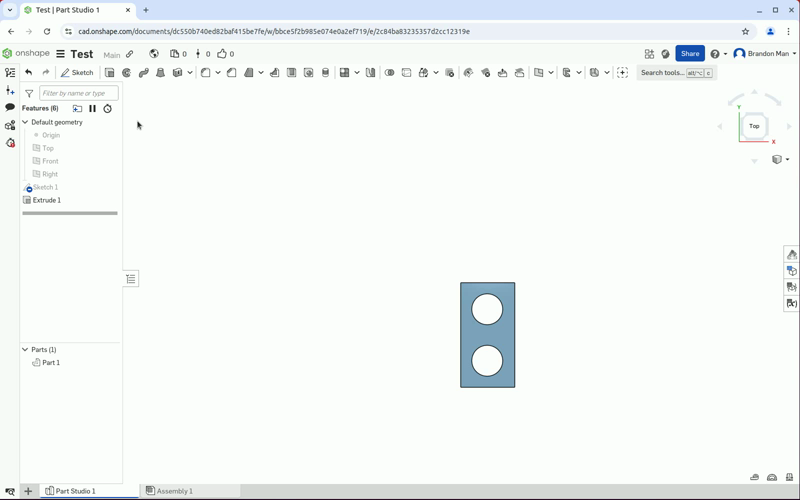
key(shift+h)
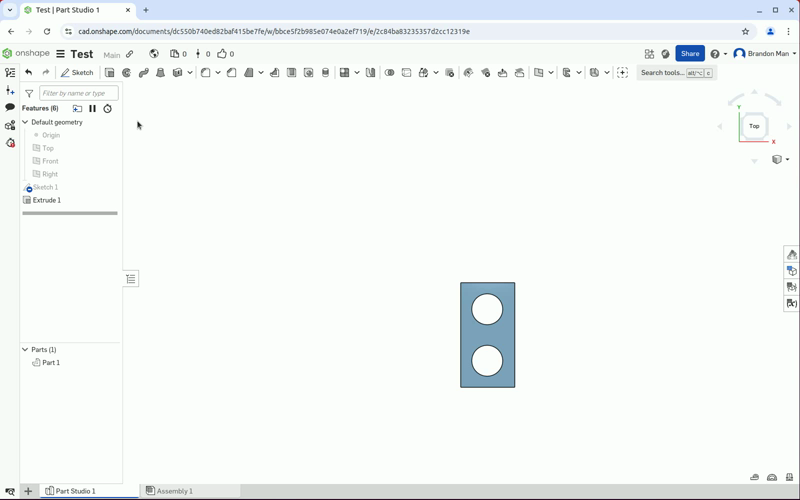
mouse_move(73, 189)
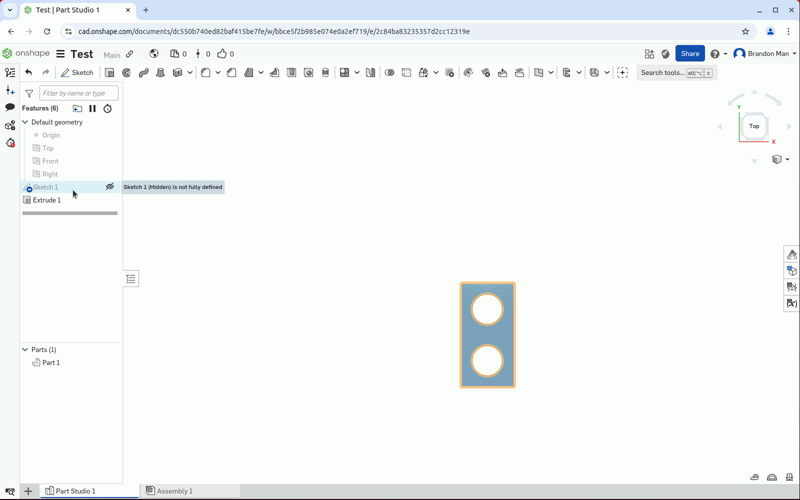
click(73, 189)
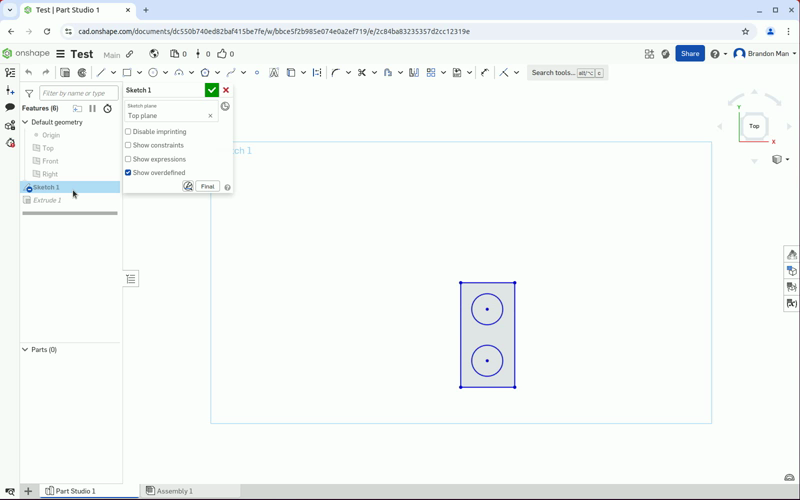
mouse_move(229, 92)
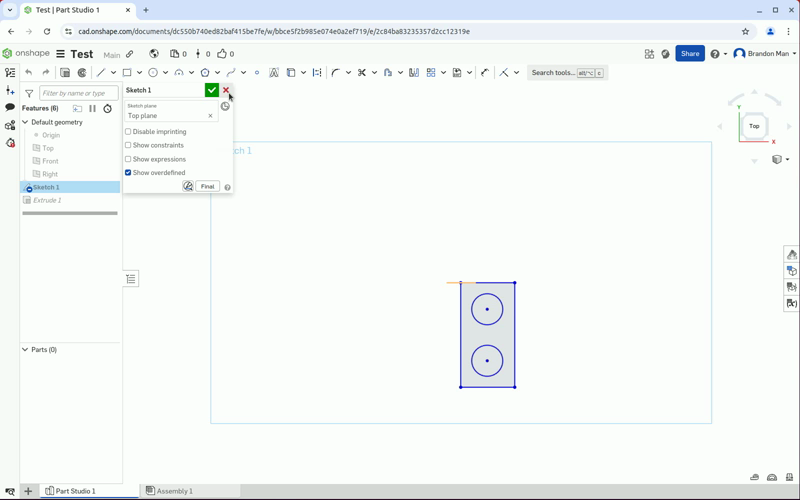
click(229, 92)
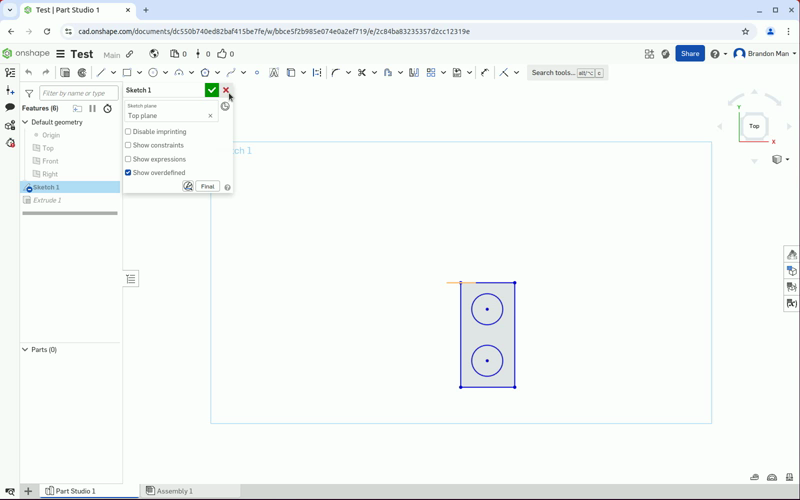
key(shift+s)
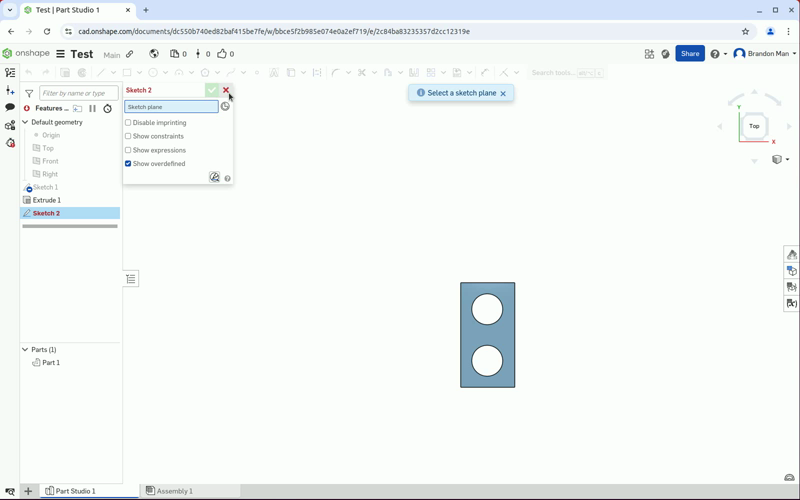
mouse_move(73, 150)
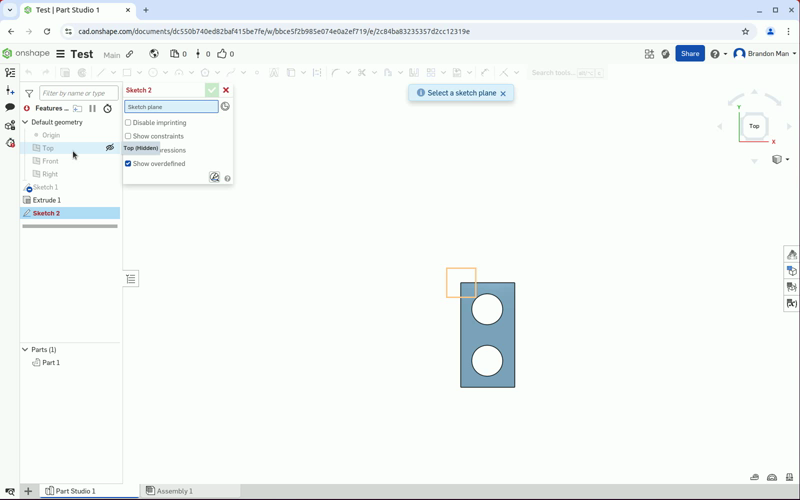
click(73, 150)
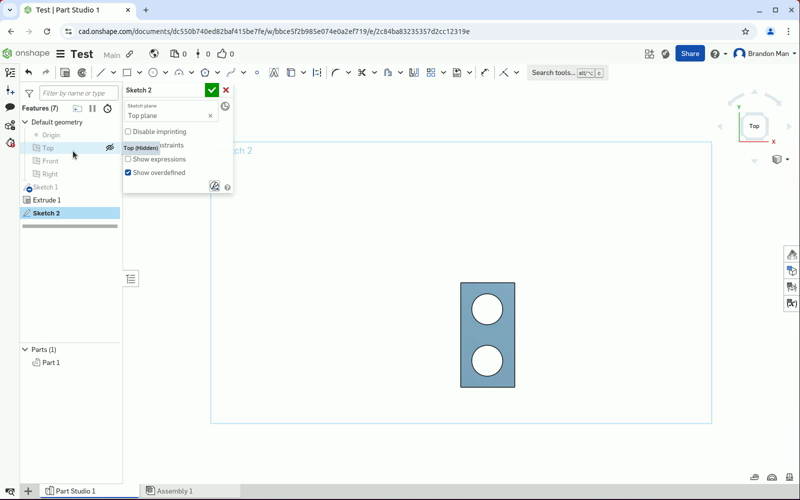
mouse_move(73, 352)
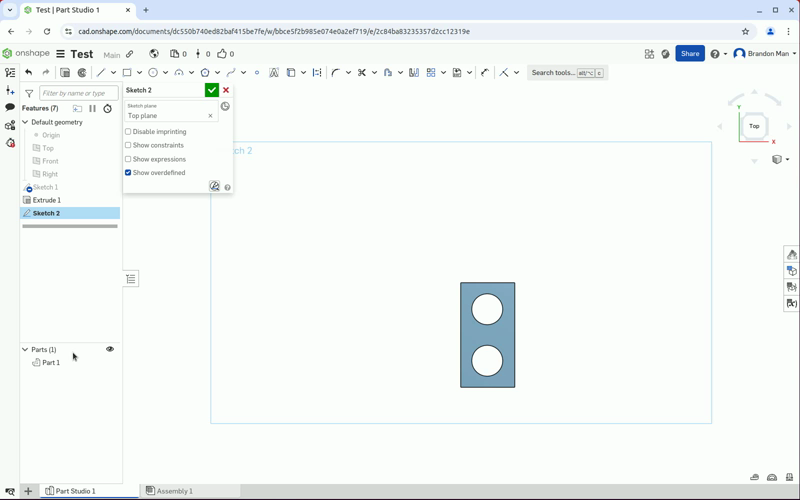
key(y)
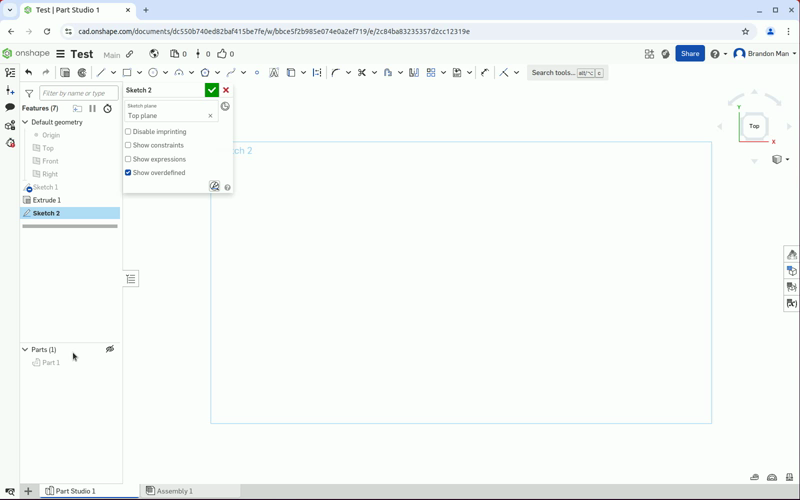
key(l)
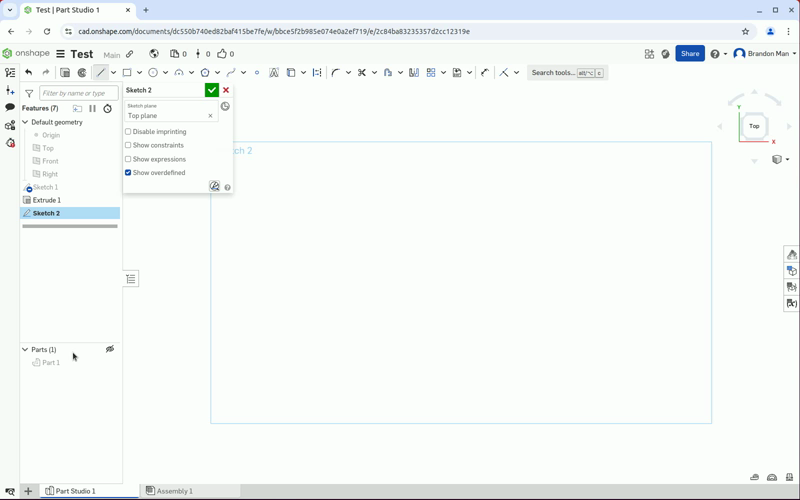
key_down(shift)
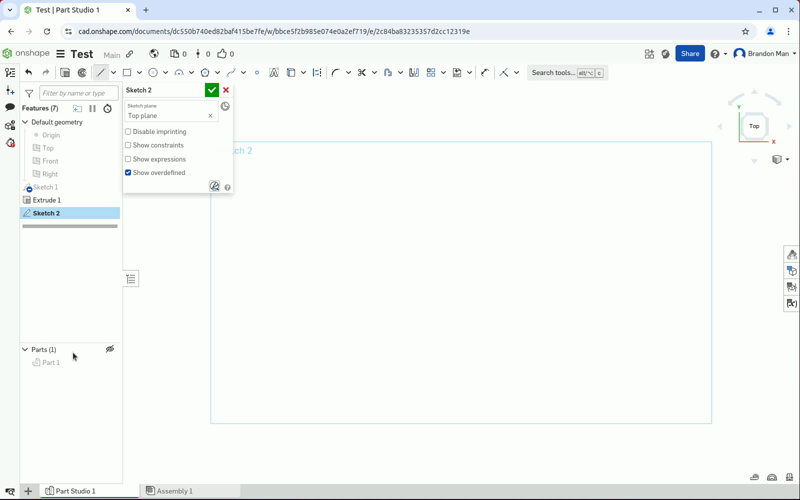
mouse_move(514, 387)
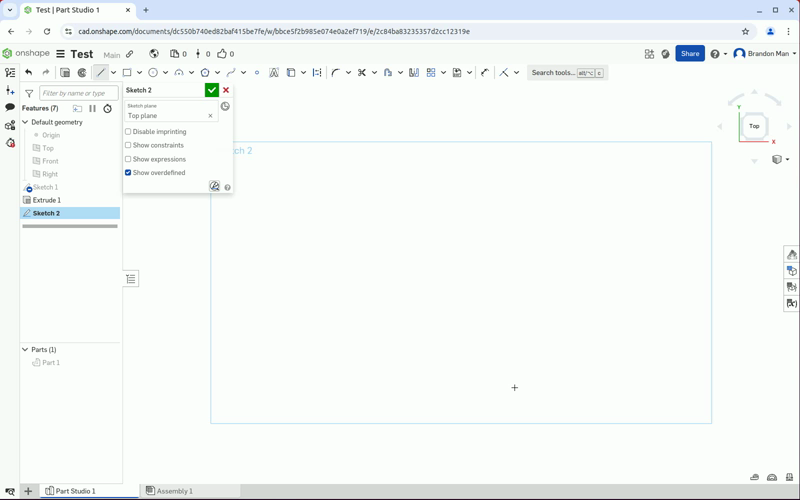
click(514, 387)
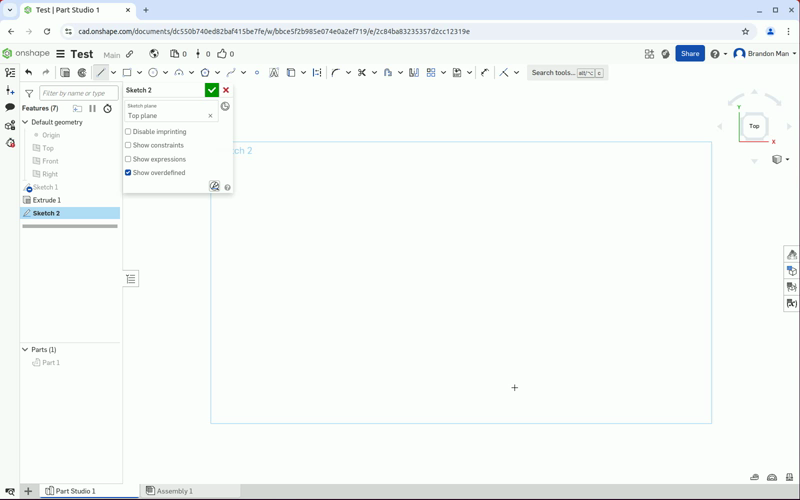
key_up(shift)
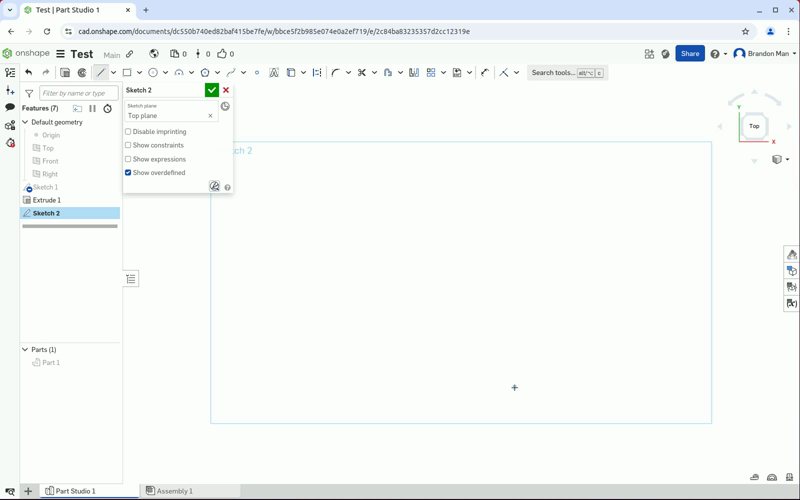
key_down(shift)
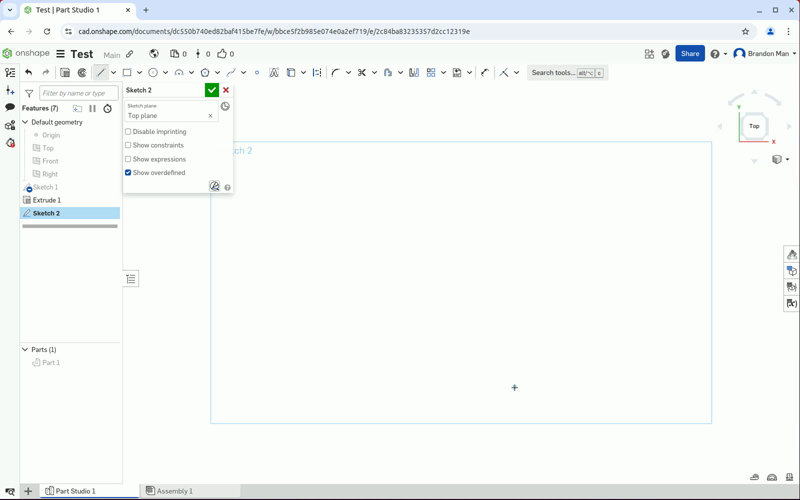
mouse_move(544, 387)
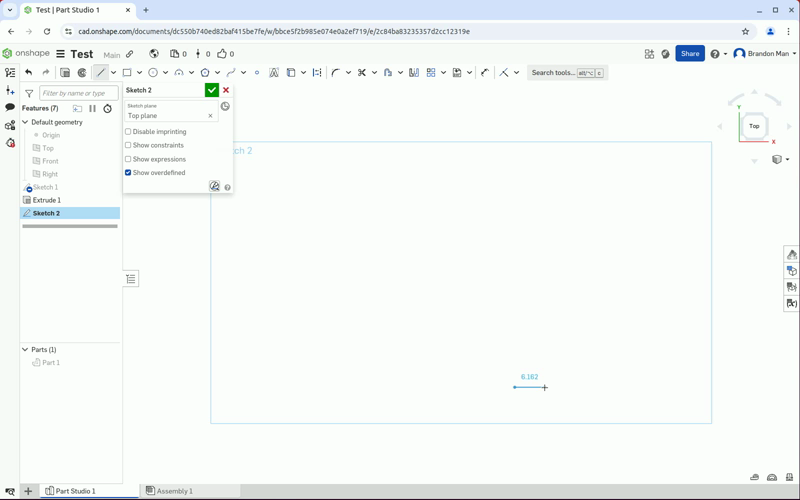
mouse_move(573, 387)
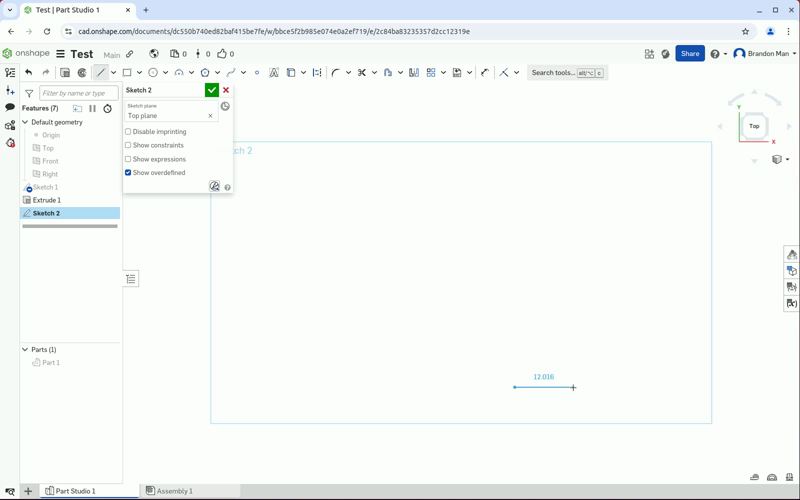
click(573, 387)
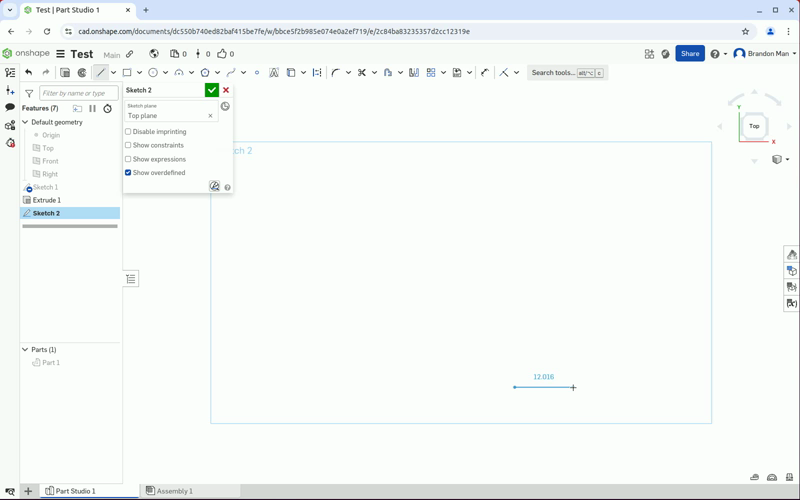
key_up(shift)
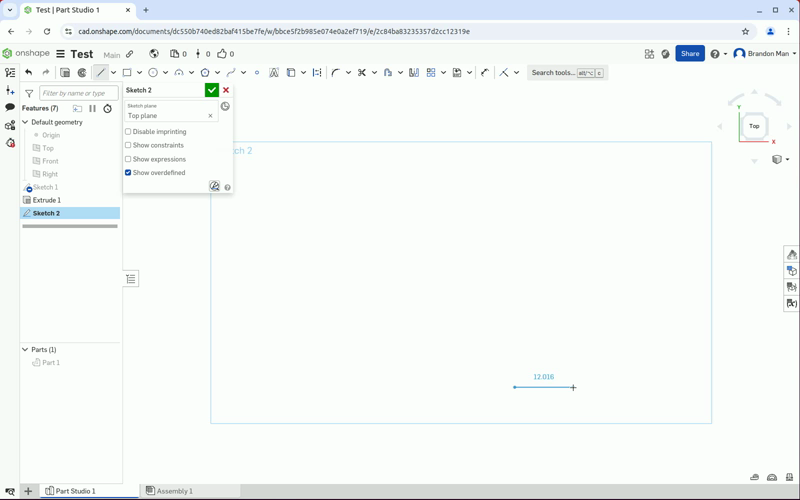
key_down(shift)
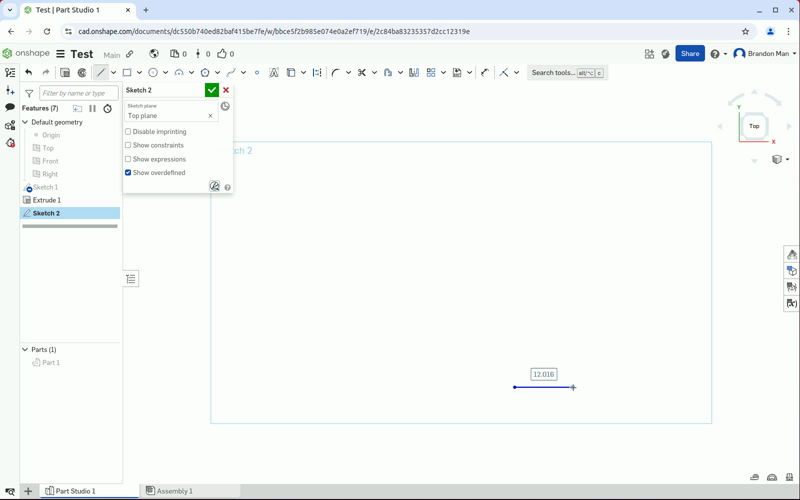
mouse_move(573, 282)
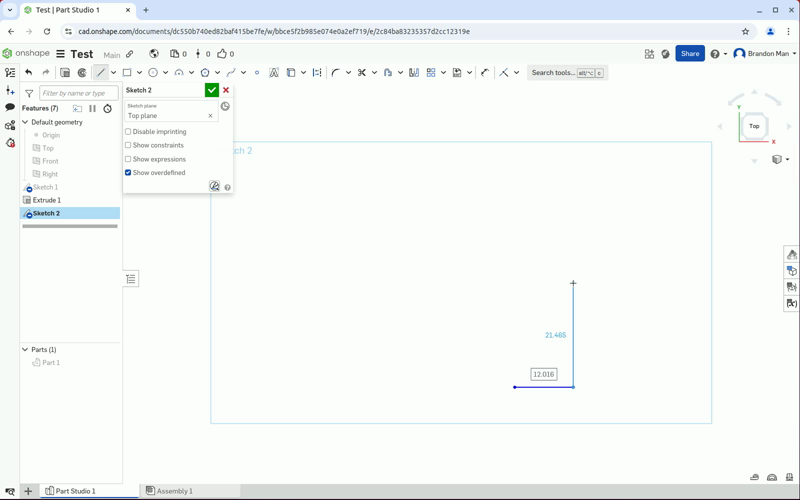
click(573, 282)
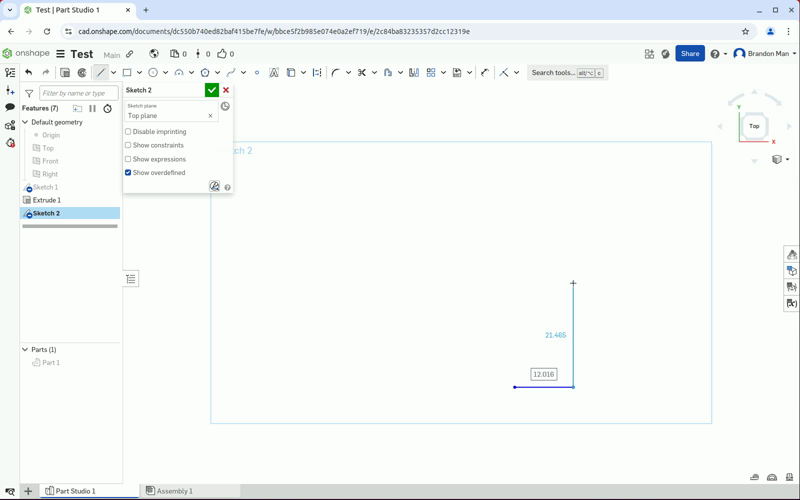
key_up(shift)
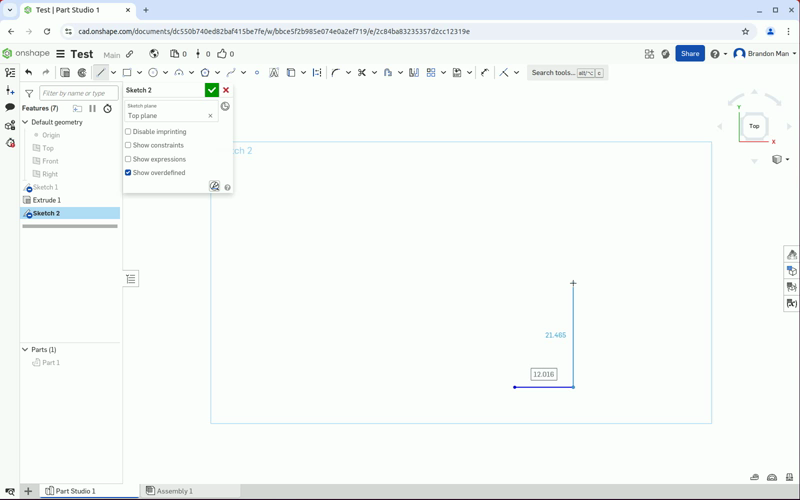
key_down(shift)
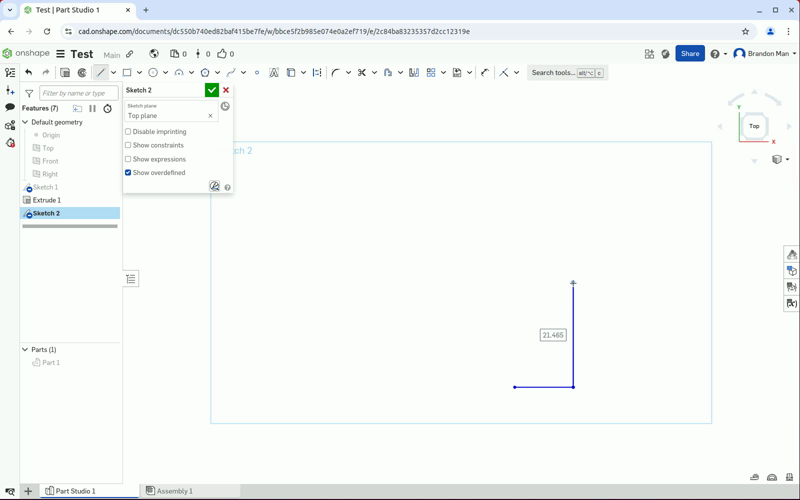
mouse_move(589, 282)
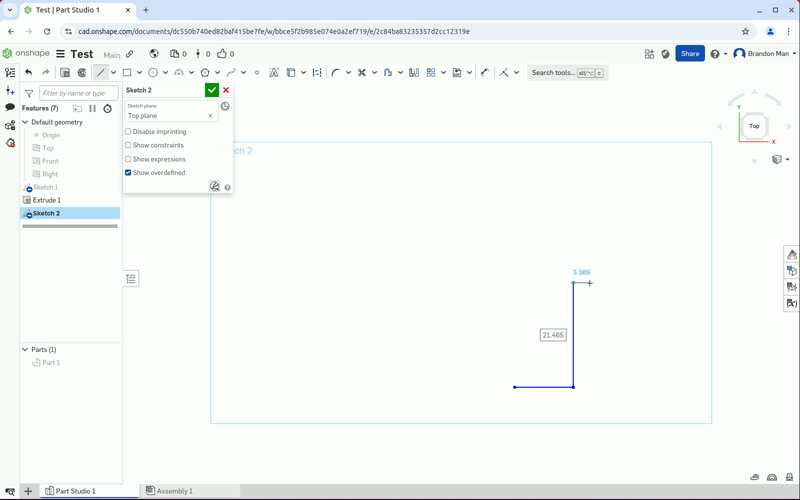
mouse_move(514, 282)
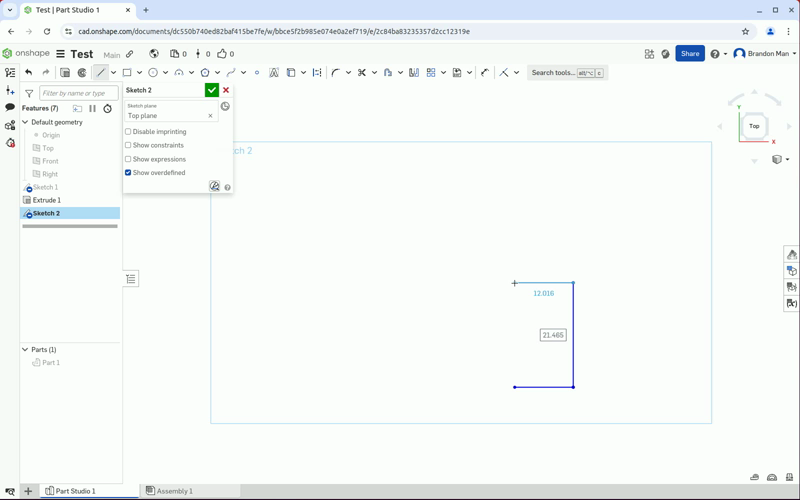
click(514, 282)
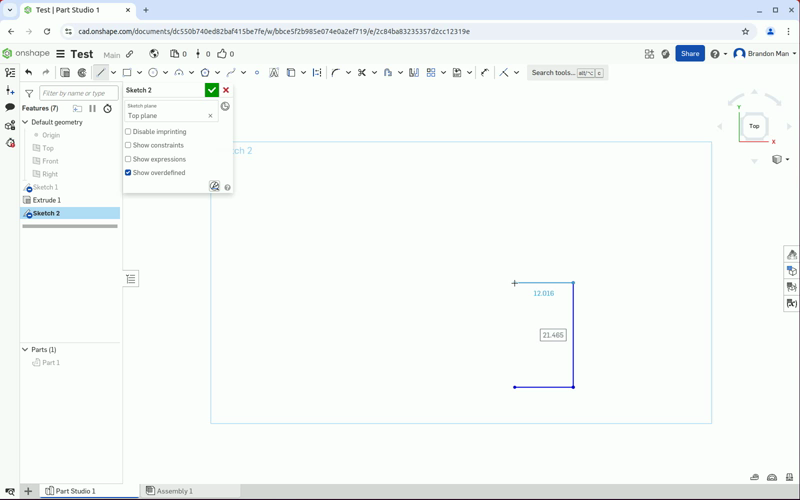
key_up(shift)
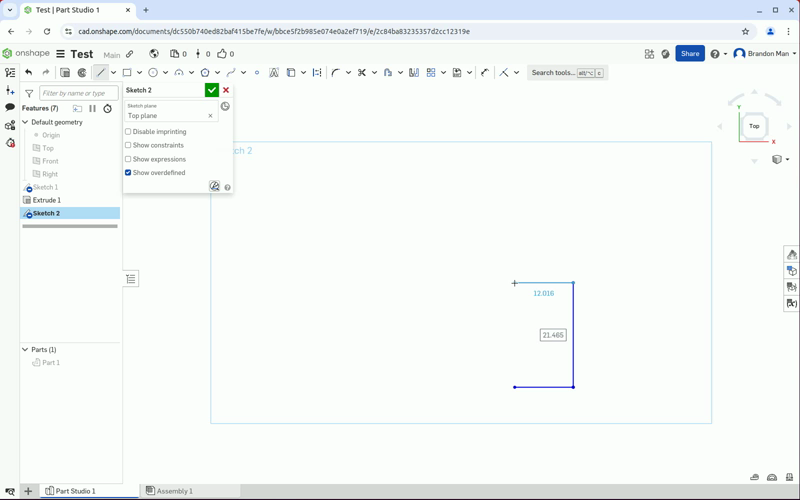
key_down(shift)
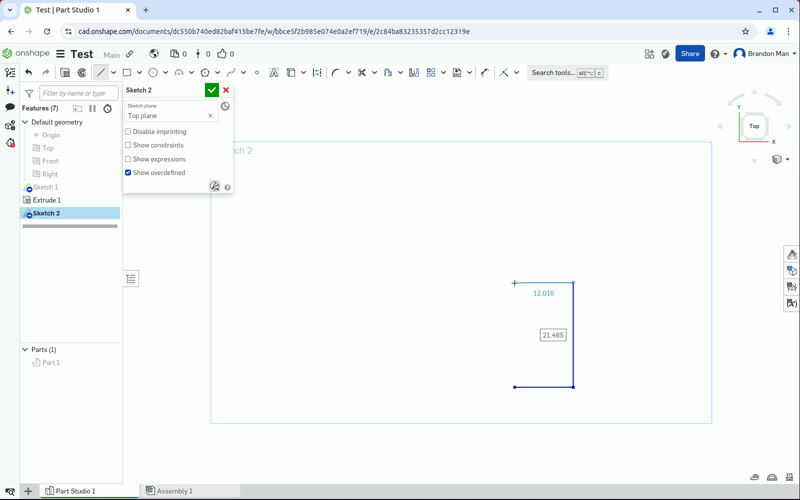
mouse_move(514, 387)
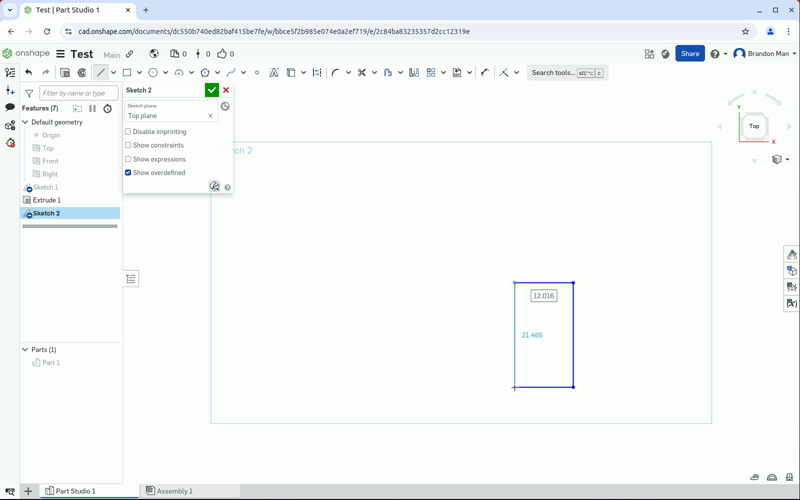
key_up(shift)
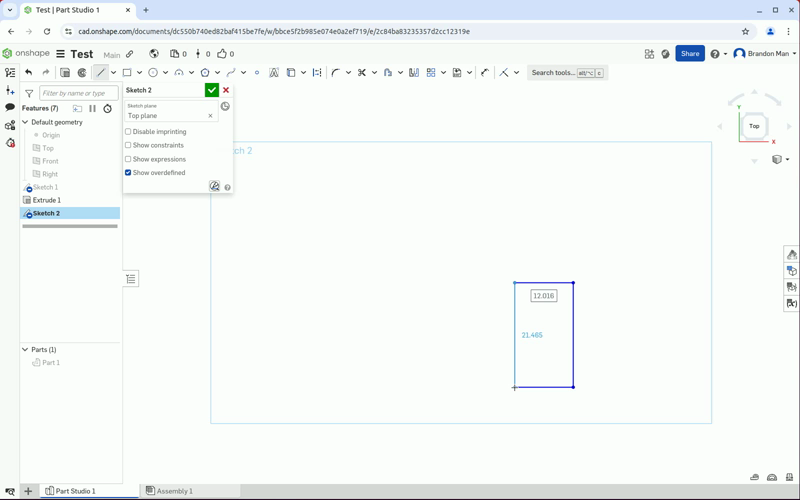
click(514, 387)
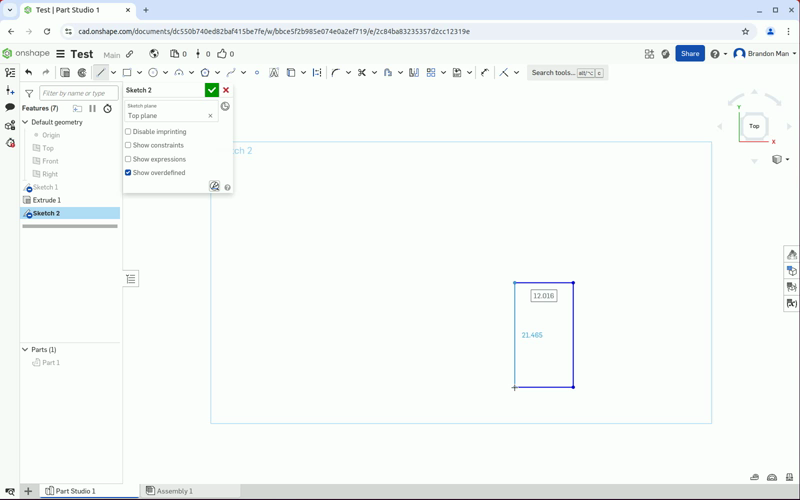
key(esc)
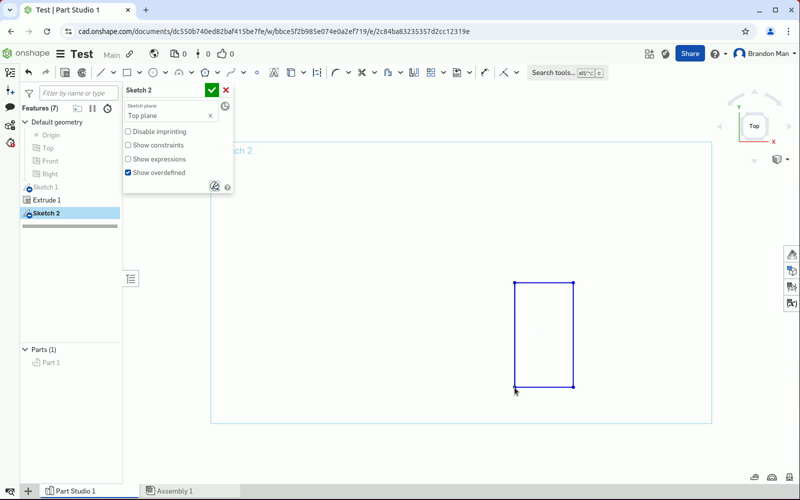
mouse_move(546, 369)
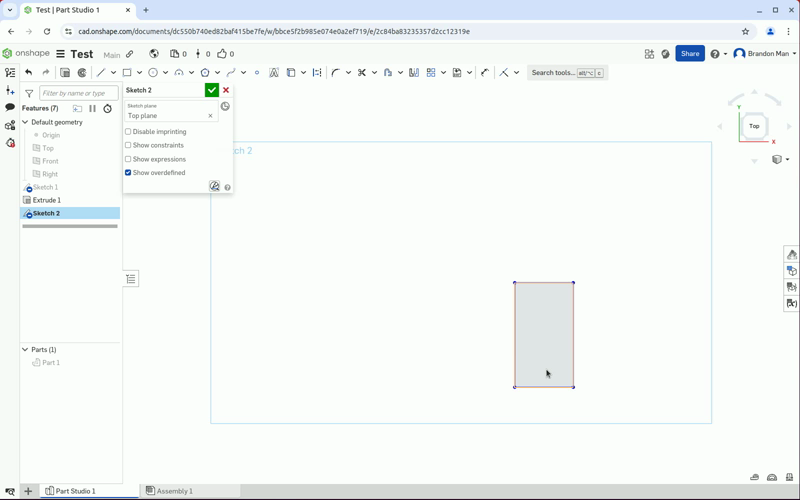
click(546, 369)
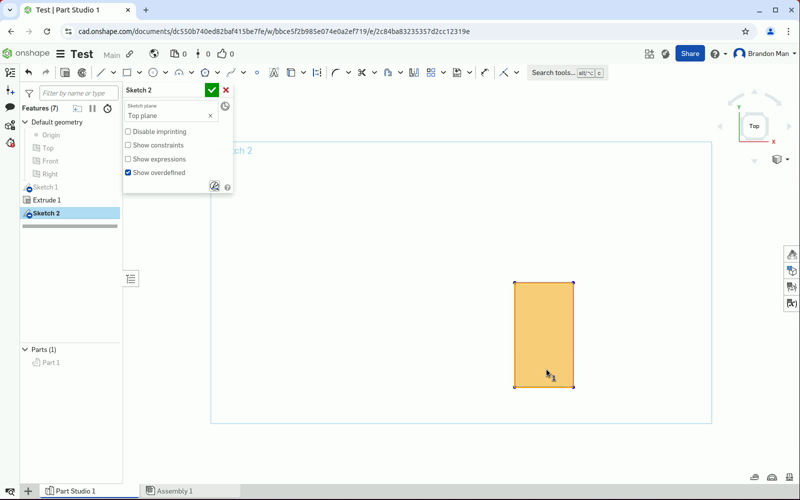
mouse_move(73, 352)
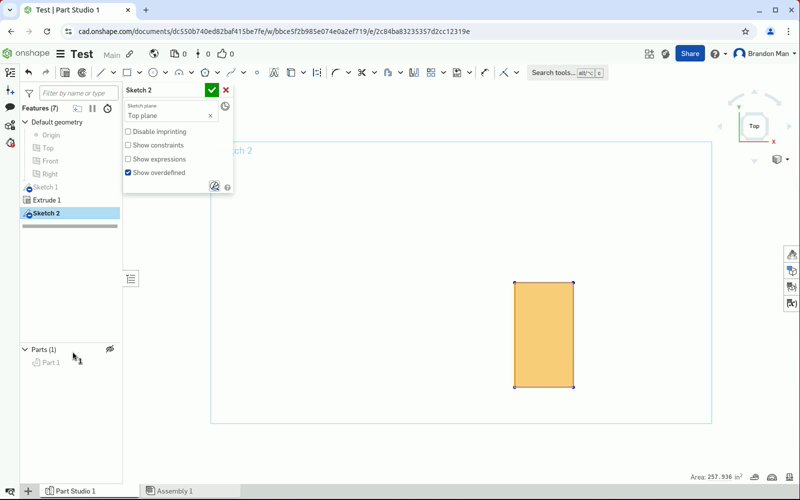
key(shift+y)
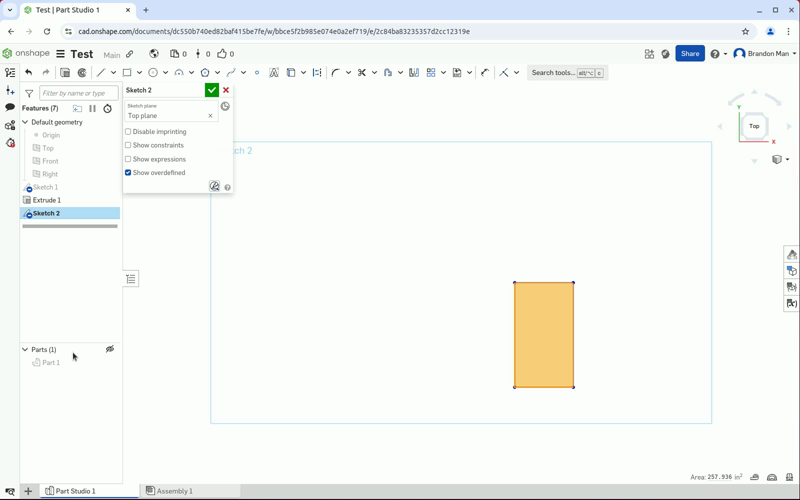
key(shift+e)
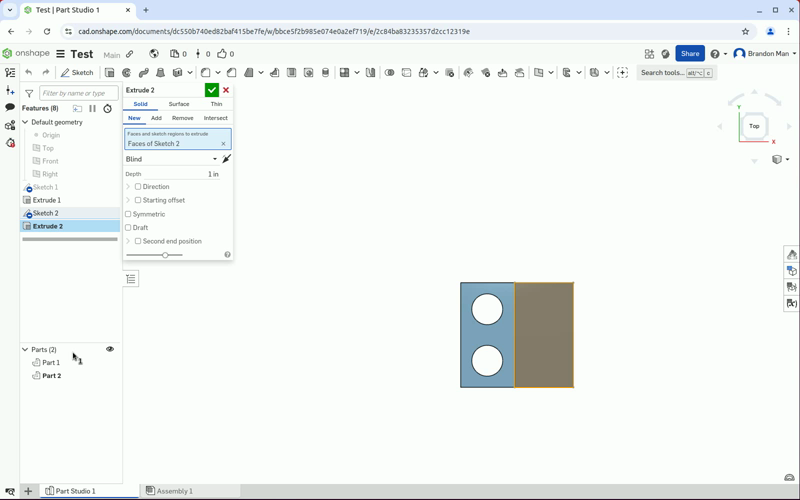
mouse_move(143, 106)
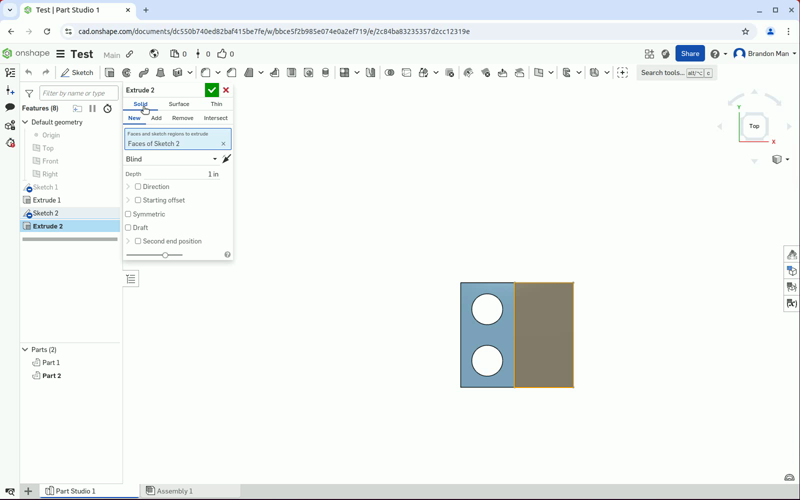
click(143, 106)
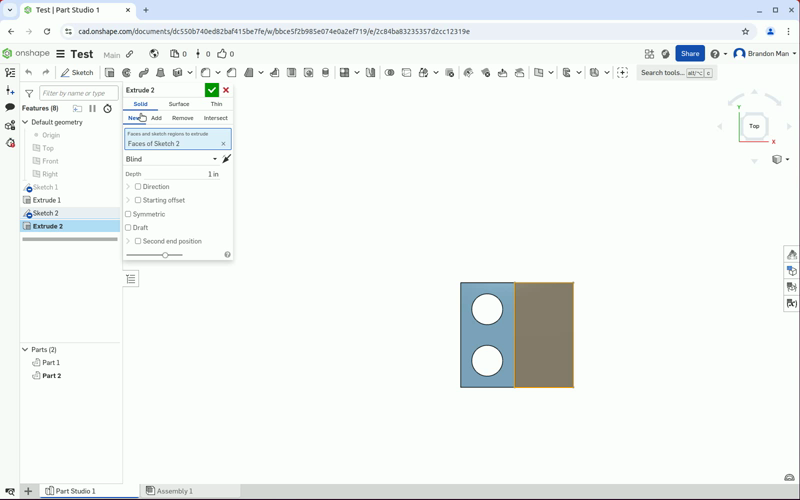
mouse_move(137, 120)
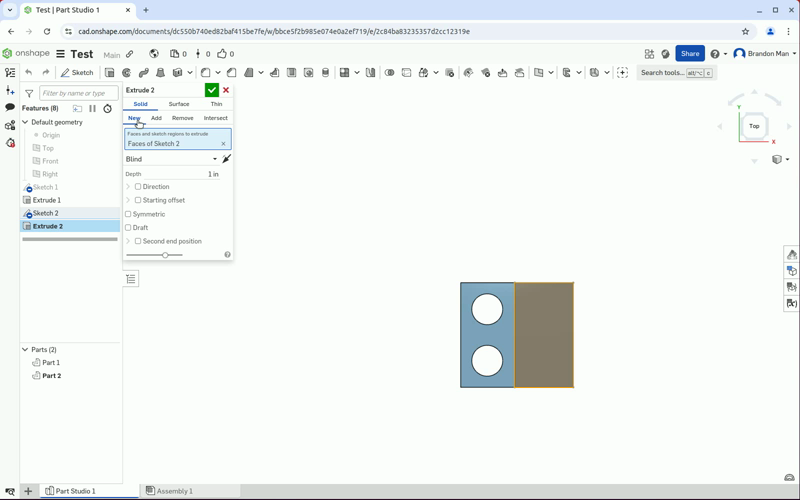
click(137, 120)
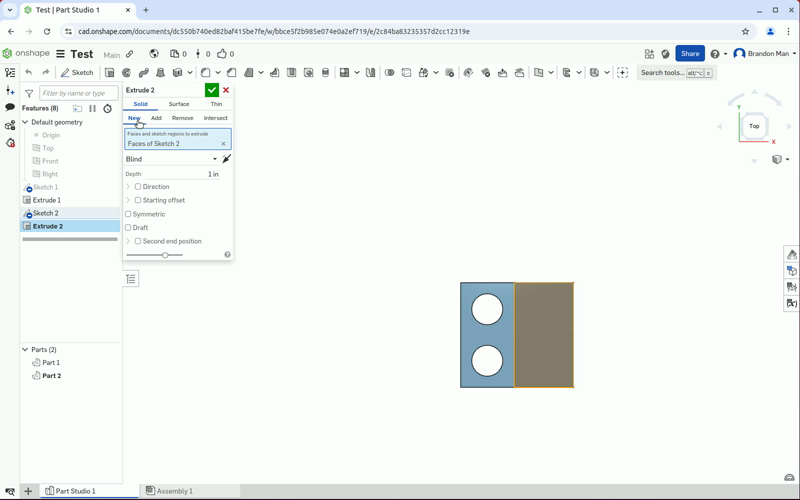
key(tab, 4)
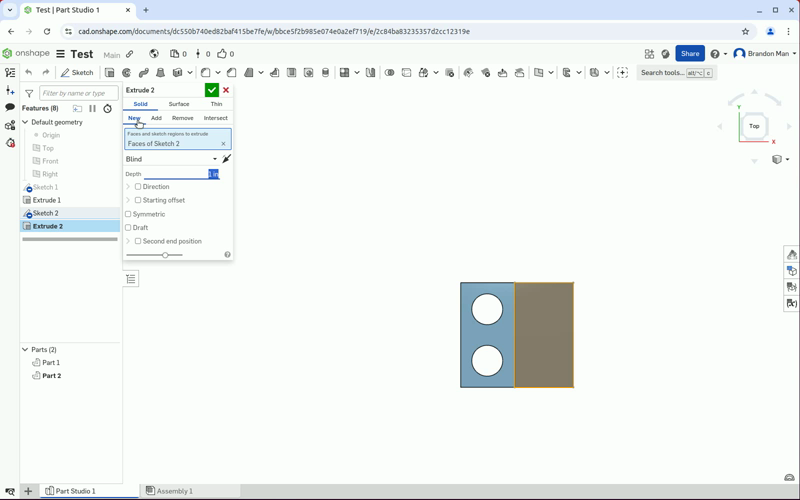
text(-10.832)
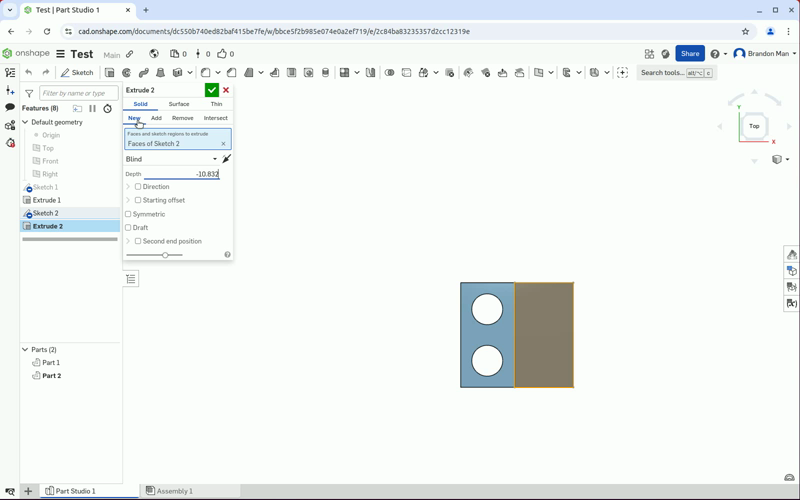
key(enter)
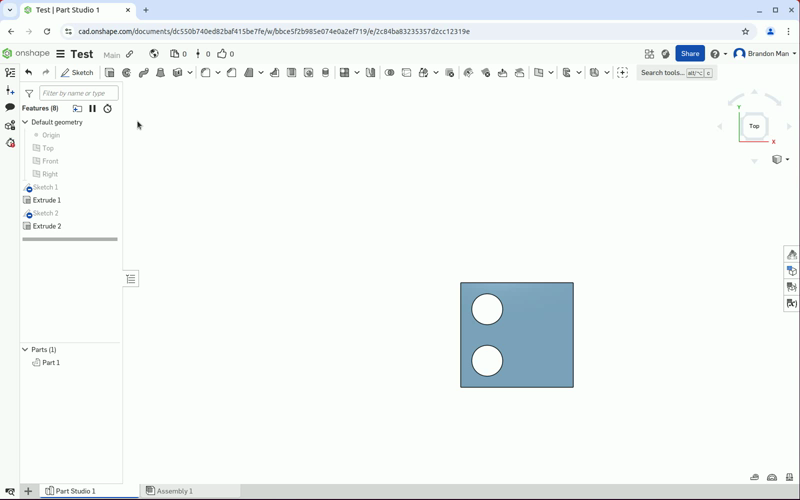
key(shift+h)
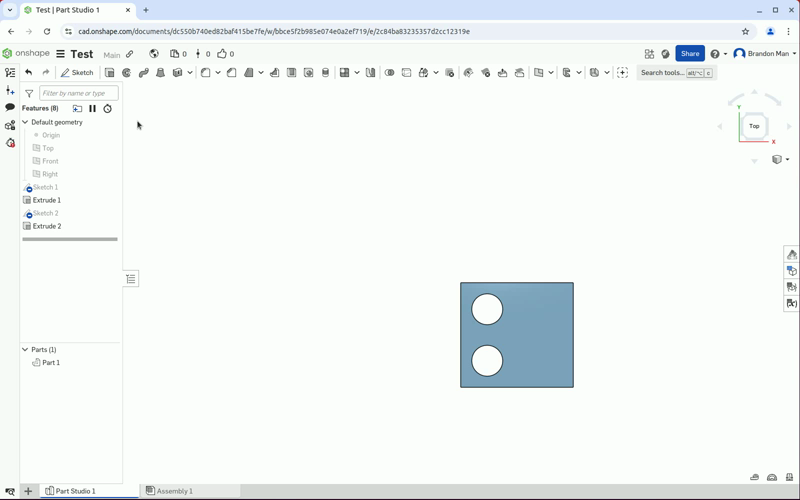
key(shift+h)
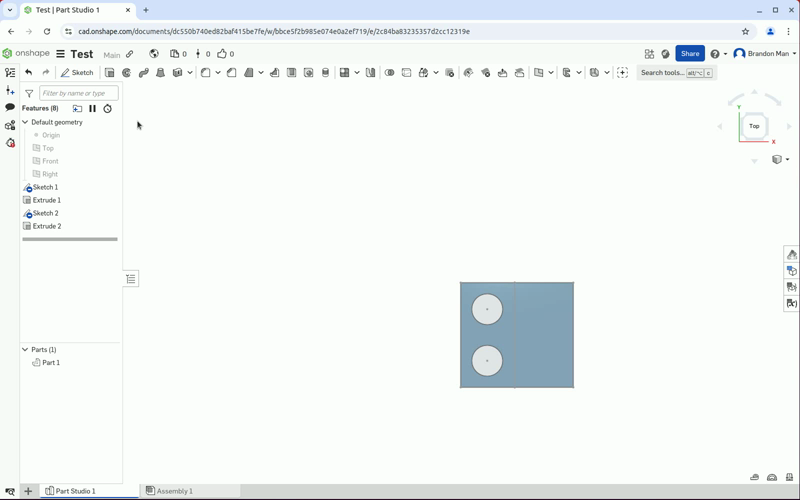
key(shift+7)
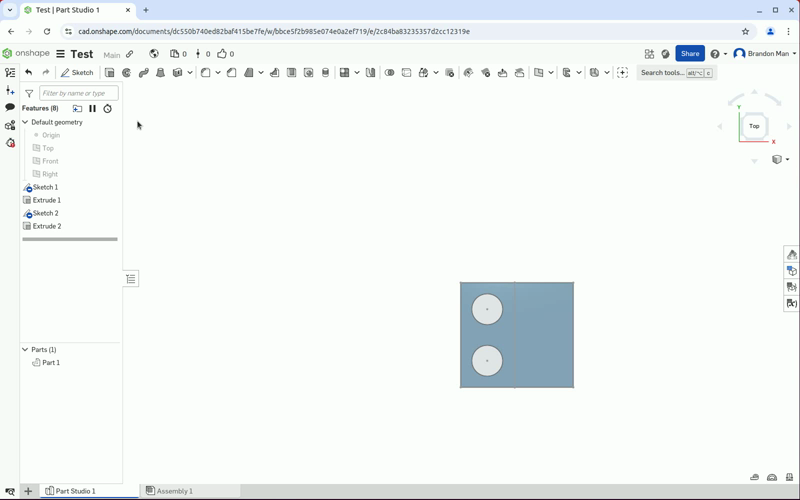
key(up, 3)
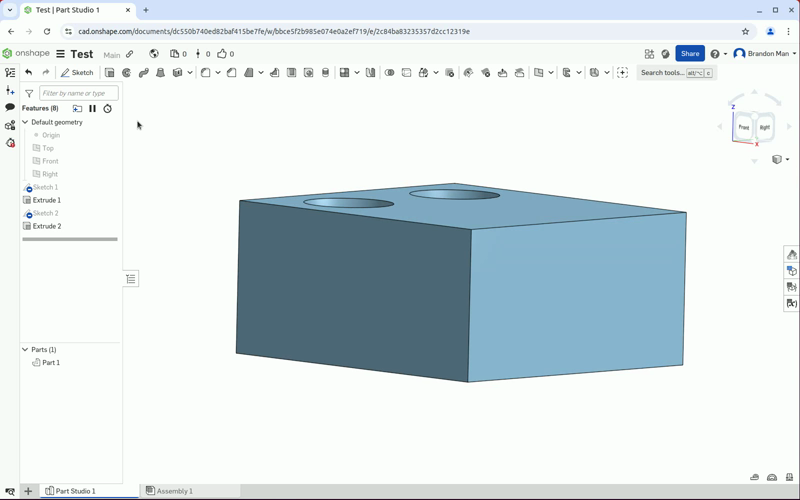
key(left, 3)
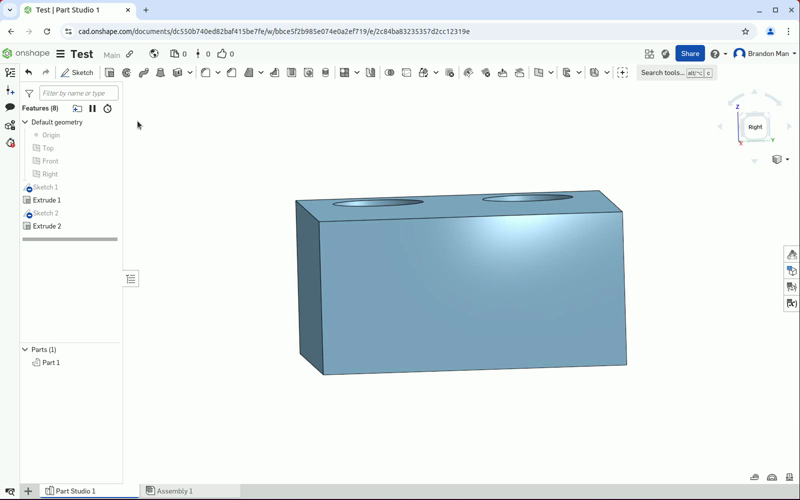
key(right, 3)
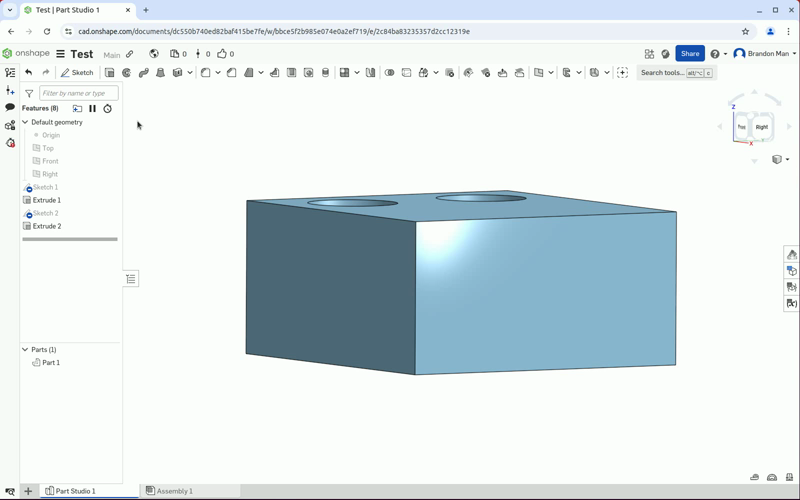
key(down, 3)
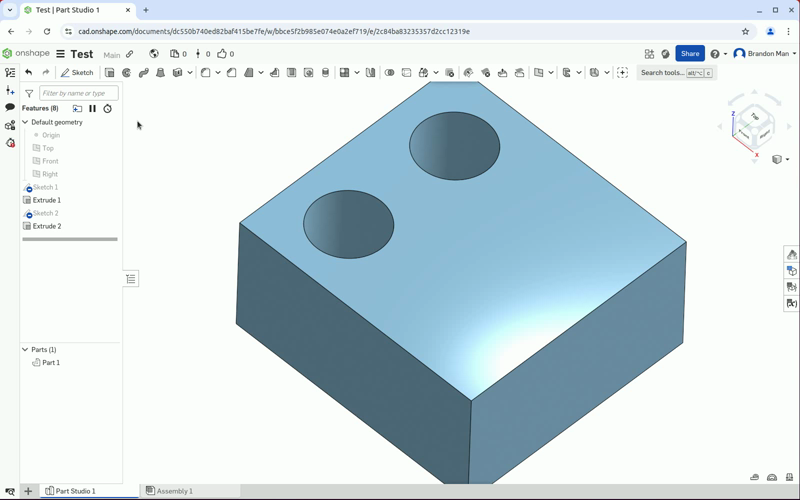
mouse_move(73, 189)
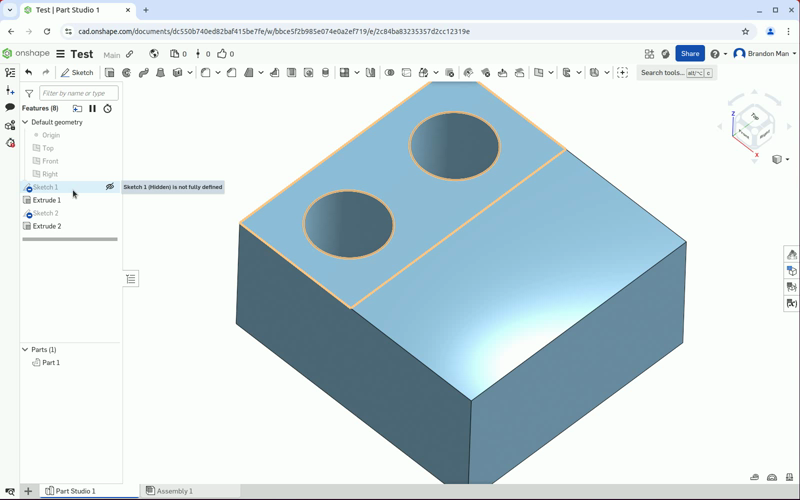
click(73, 189)